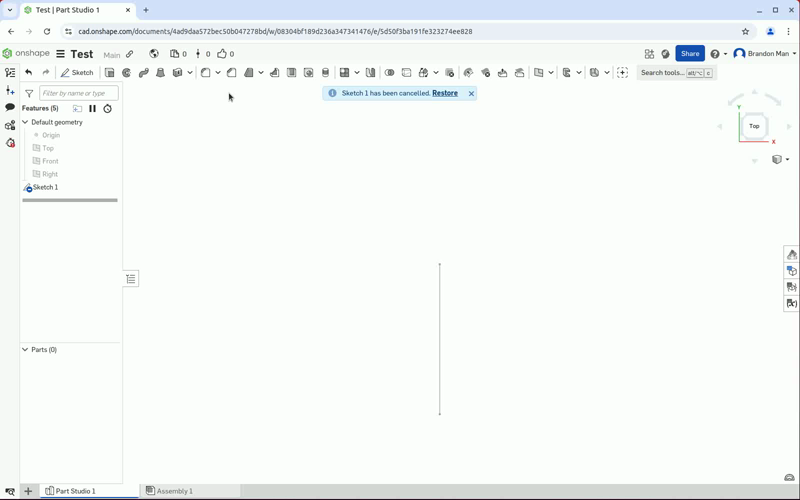
key(shift+h)
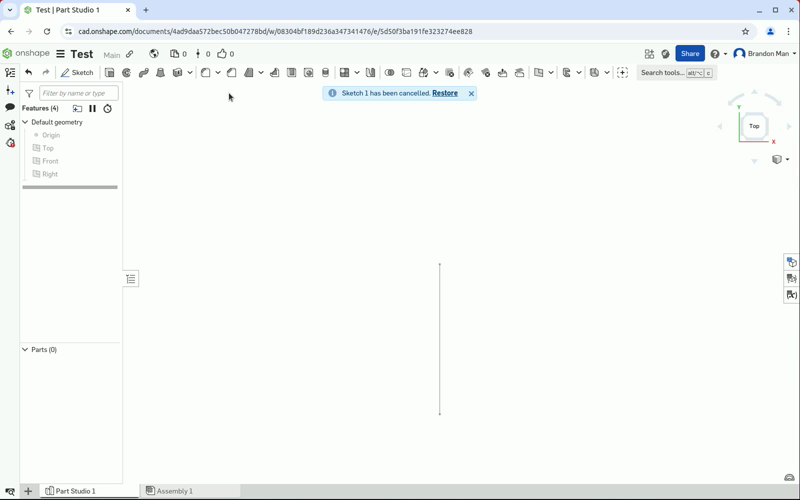
mouse_move(73, 352)
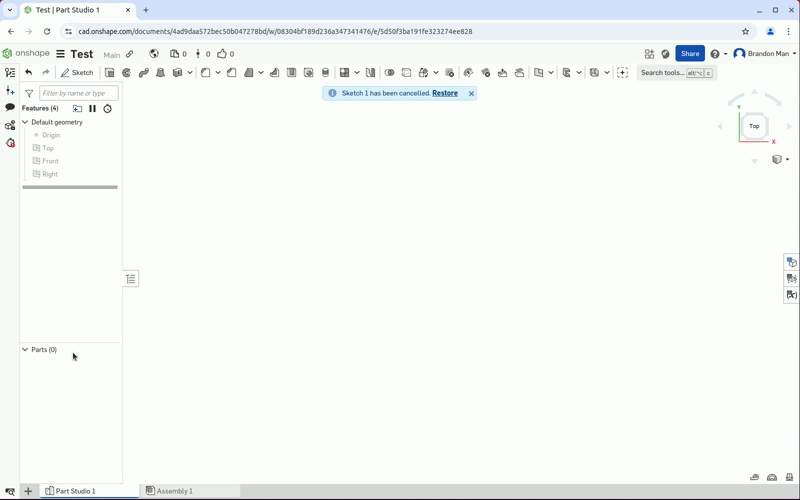
key(y)
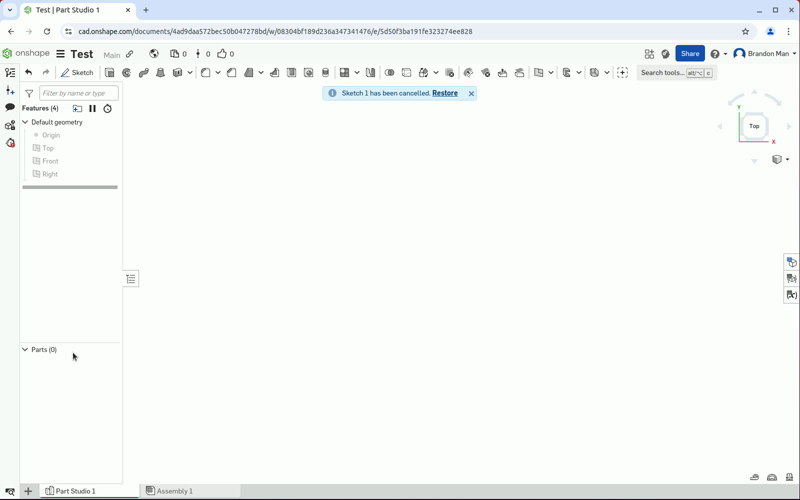
key(shift+p)
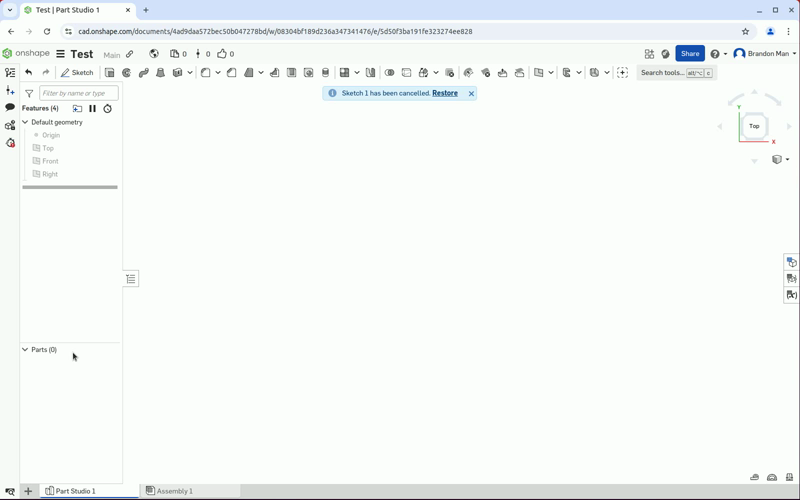
key(space)
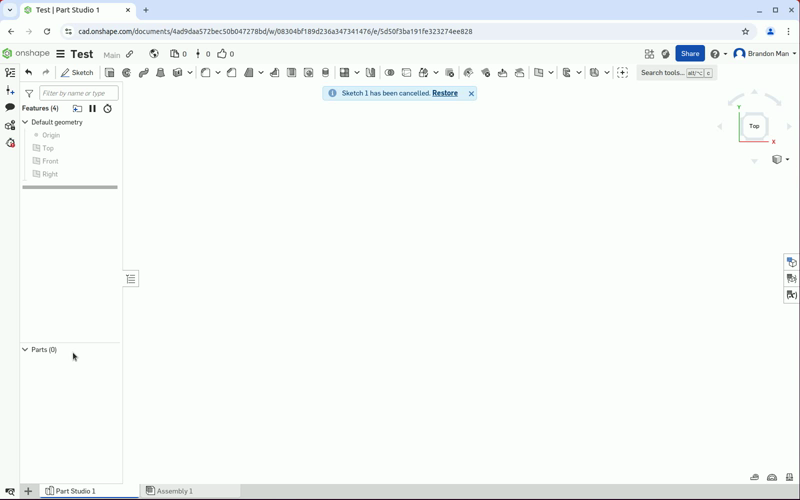
key_down(shift)
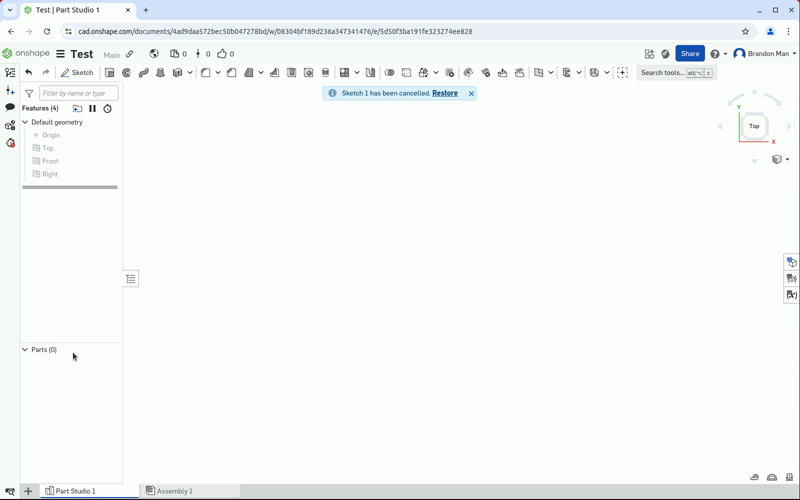
key(up)
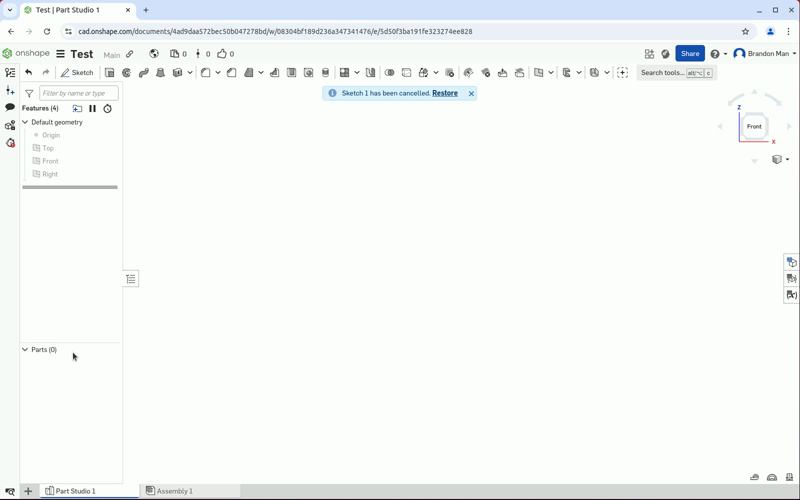
key_up(shift)
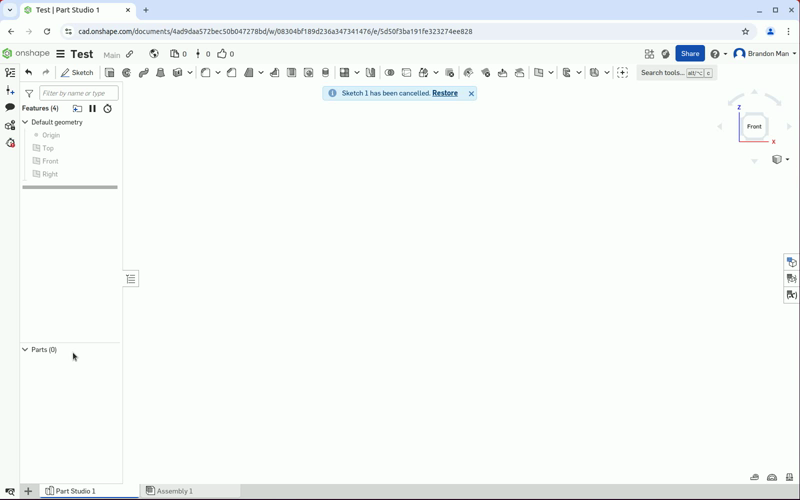
key(space)
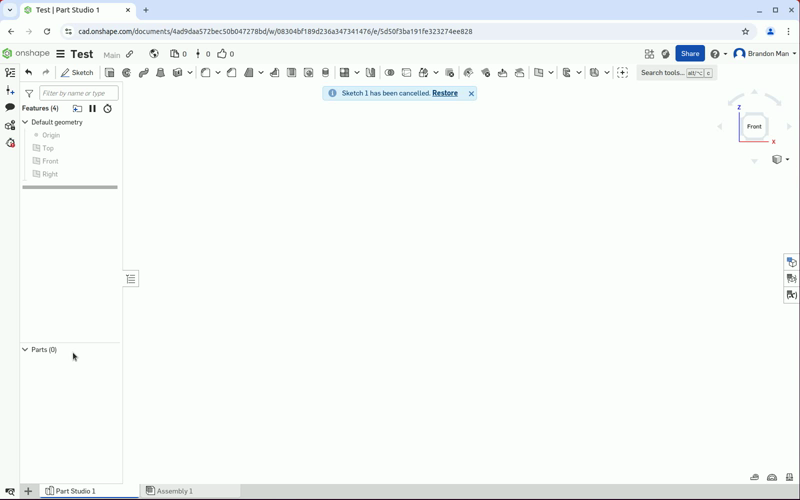
key_down(shift)
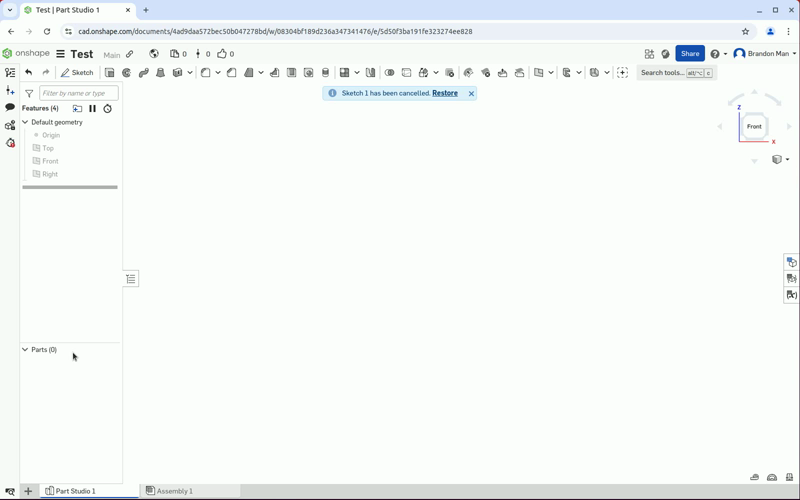
key(left)
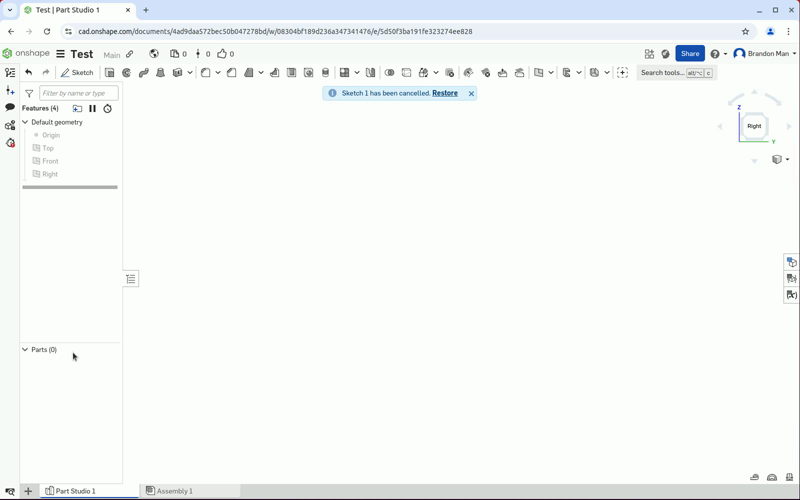
key_up(shift)
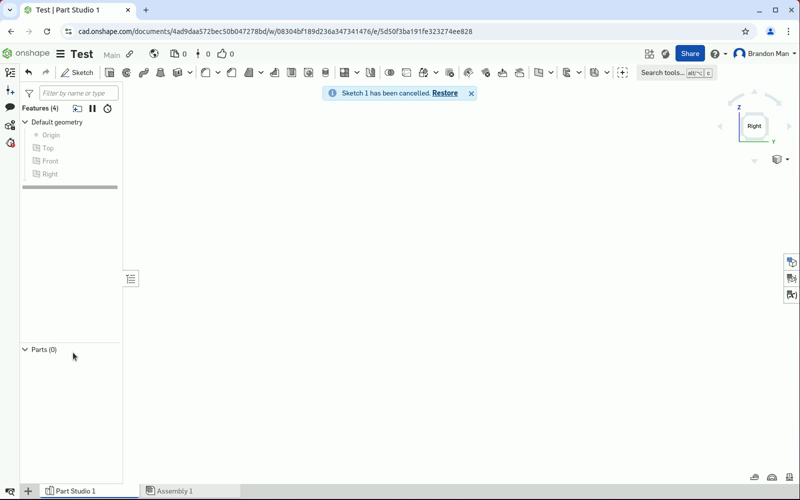
mouse_move(73, 352)
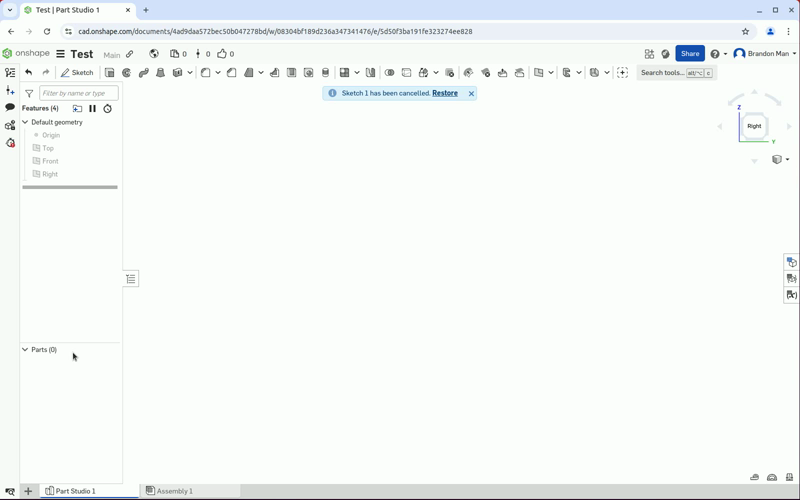
key(shift+y)
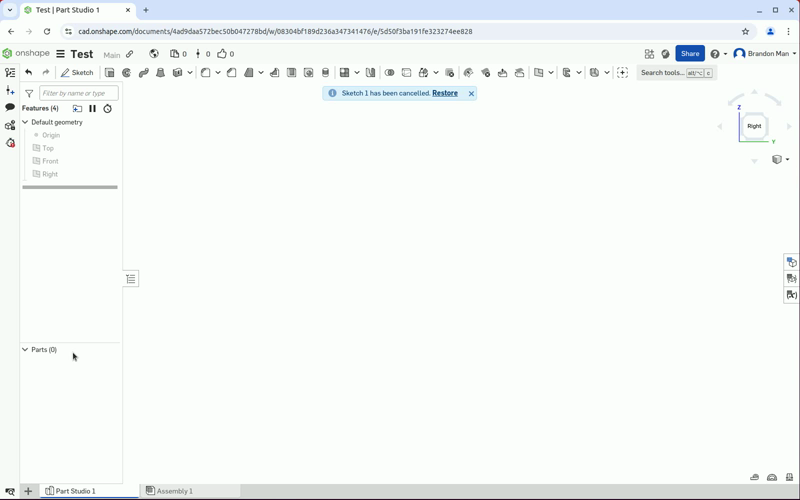
key(shift+s)
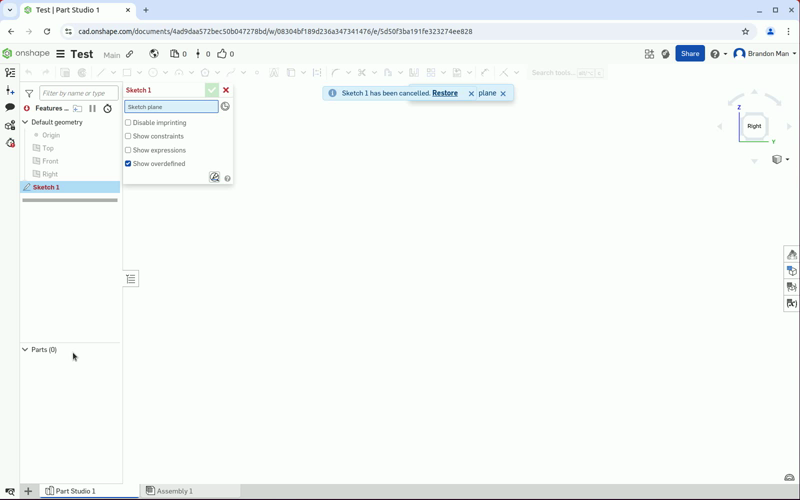
mouse_move(73, 176)
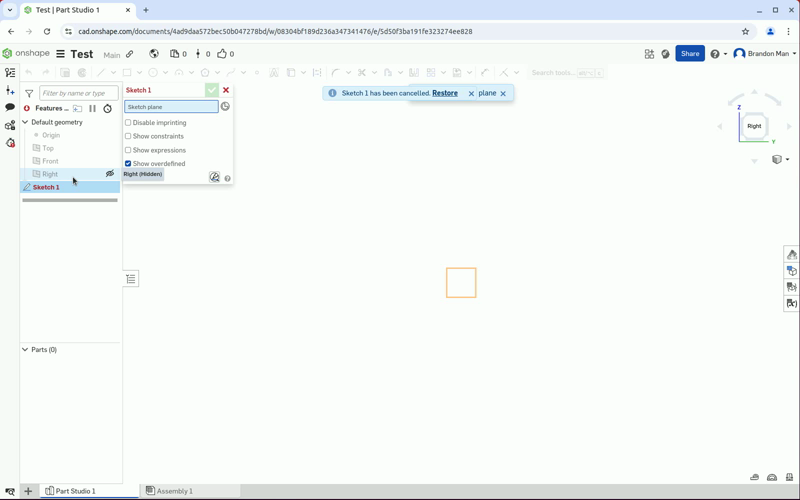
click(73, 176)
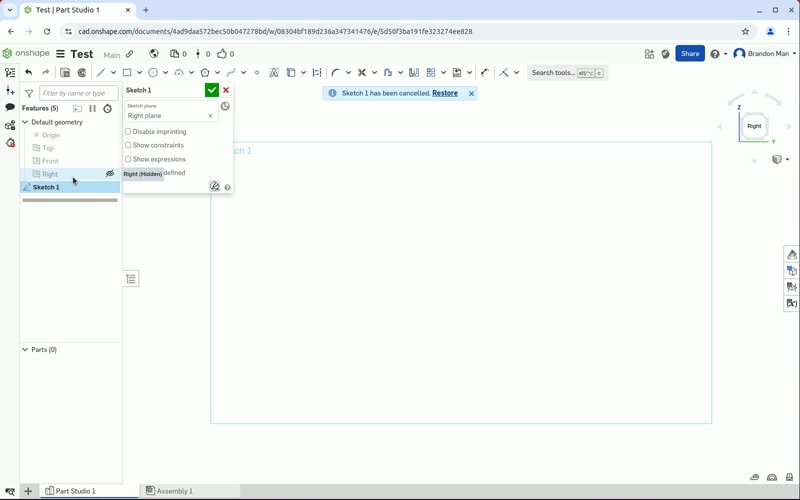
mouse_move(73, 352)
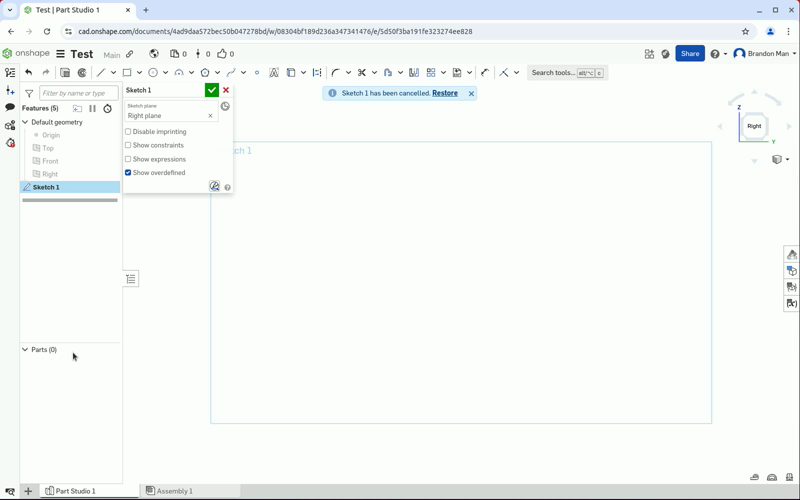
key(y)
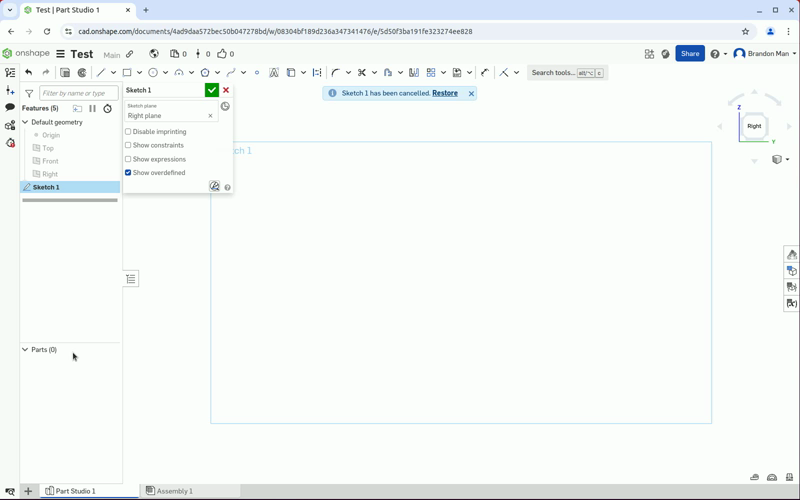
key(a)
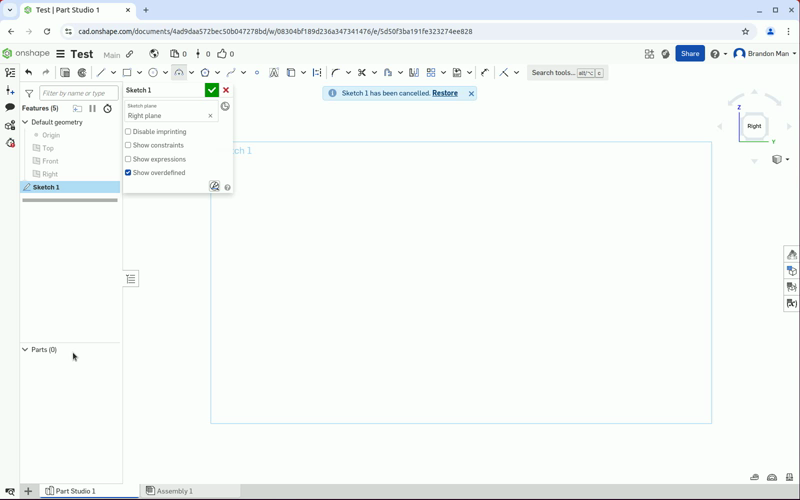
key_down(shift)
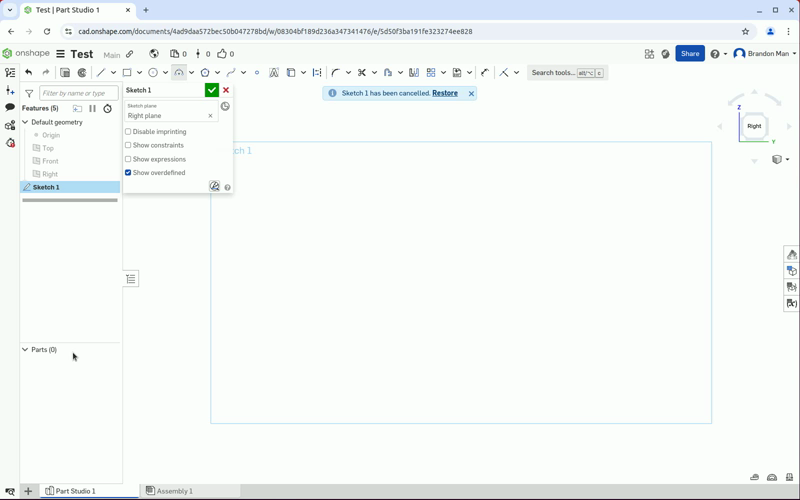
mouse_move(432, 258)
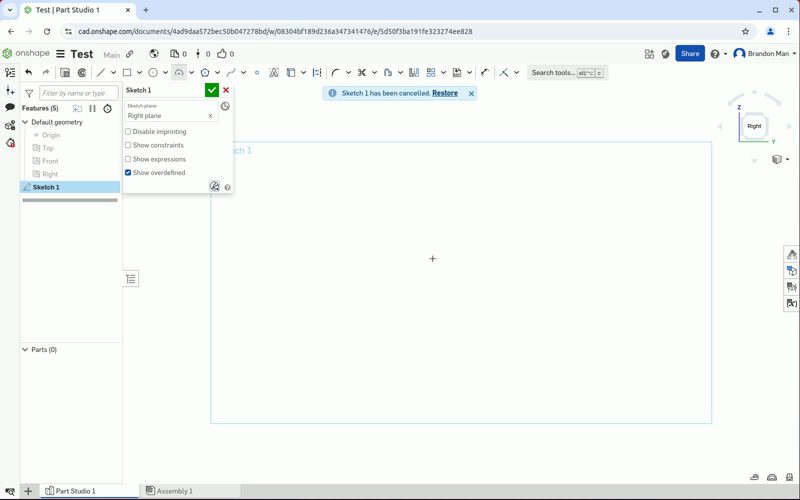
click(432, 258)
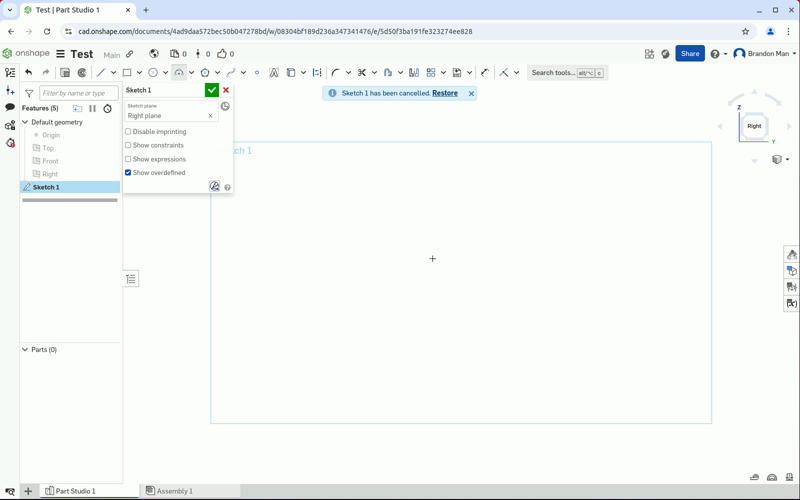
key_up(shift)
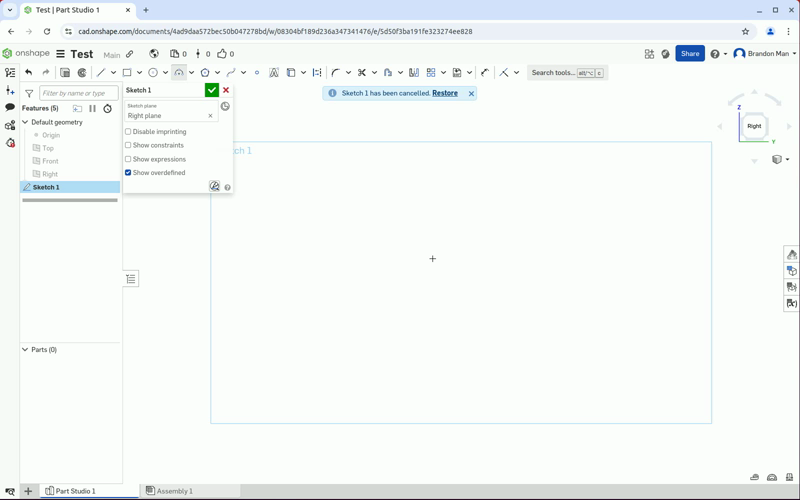
key_down(shift)
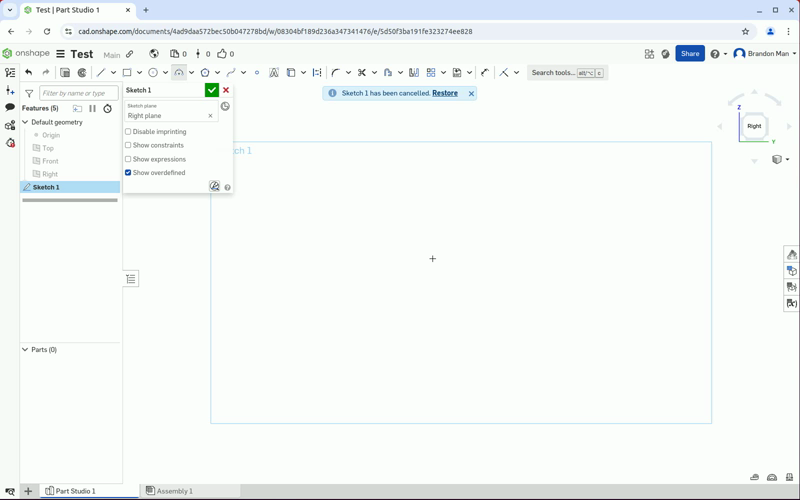
mouse_move(460, 321)
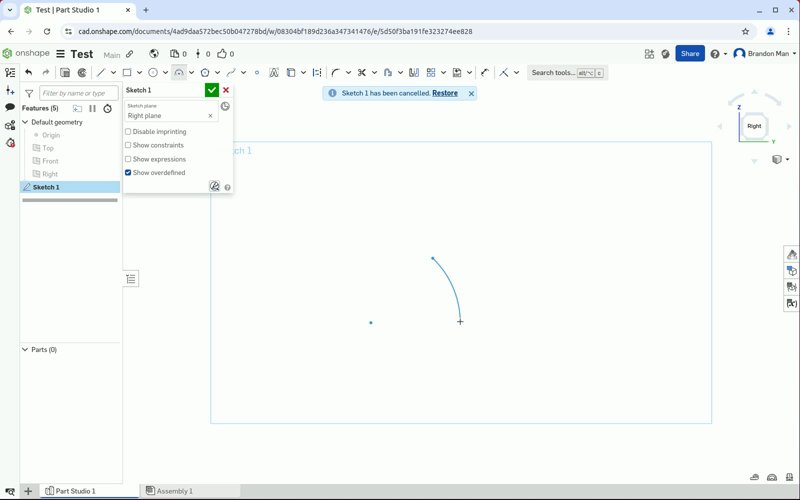
click(460, 321)
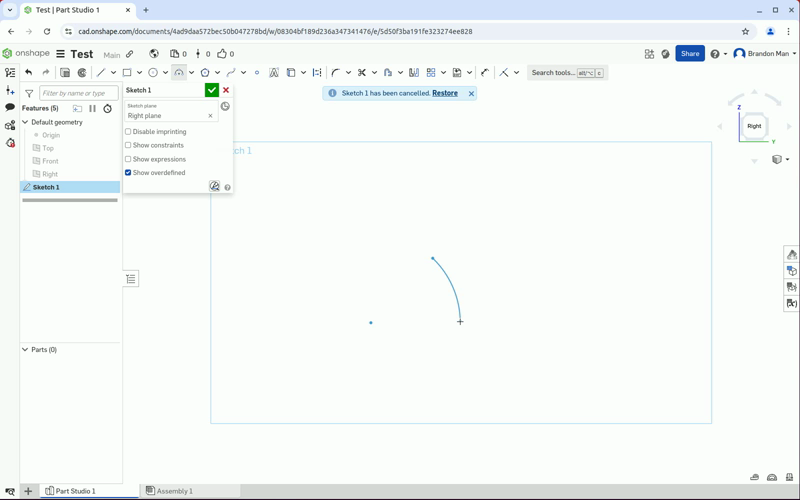
mouse_move(426, 298)
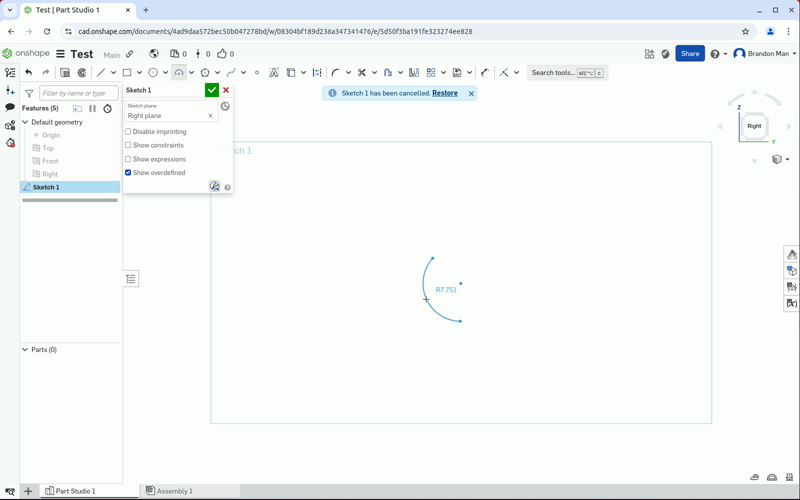
click(426, 298)
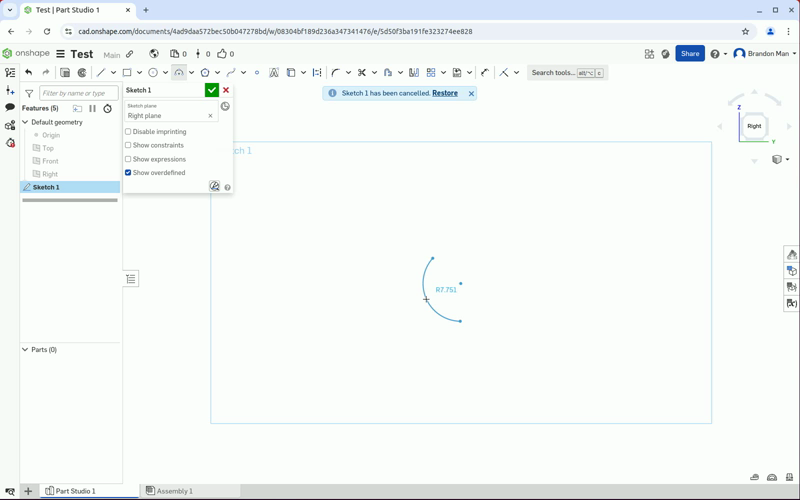
key_up(shift)
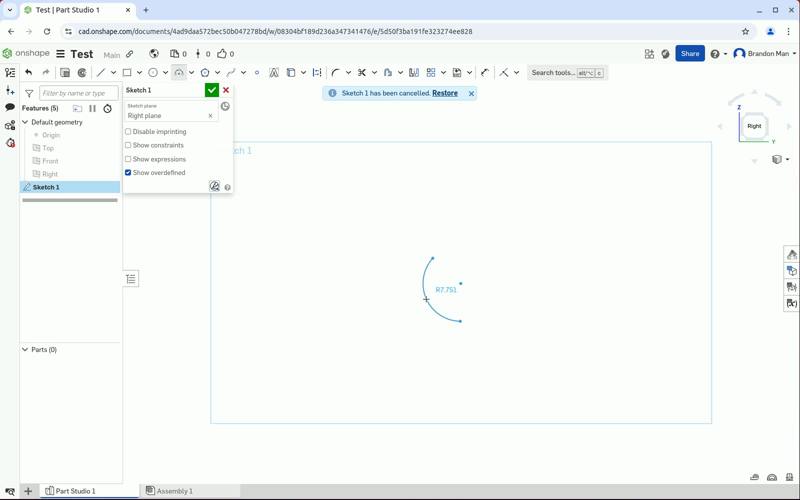
key(esc)
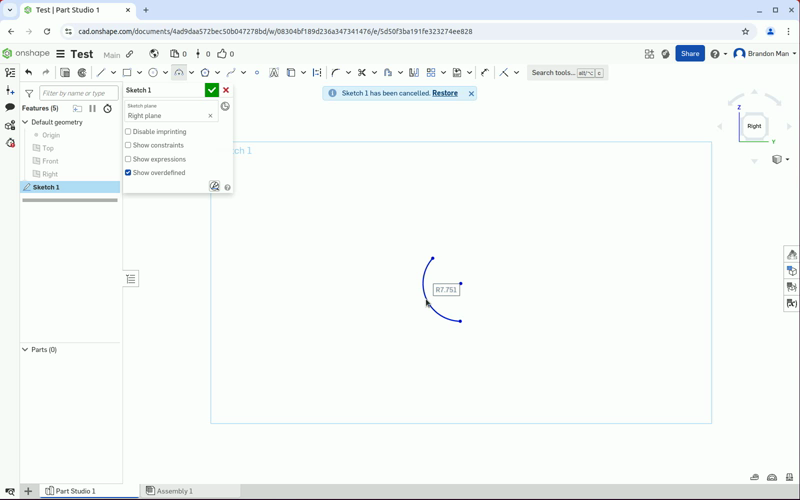
key(l)
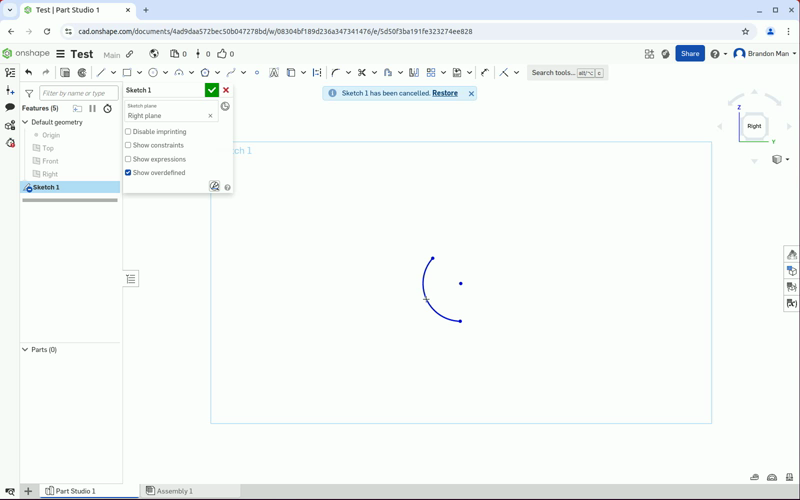
mouse_move(460, 321)
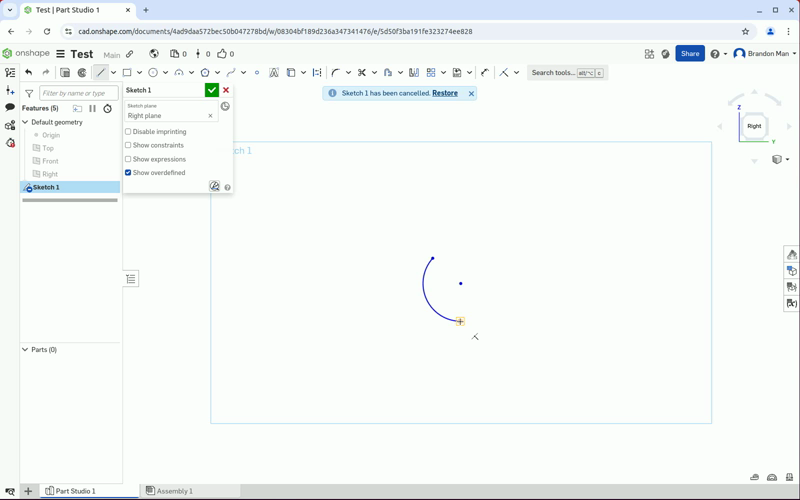
click(460, 321)
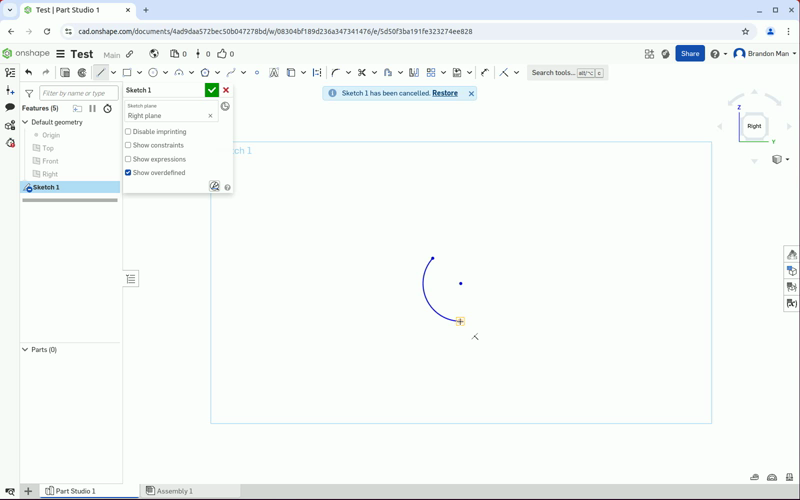
key_down(shift)
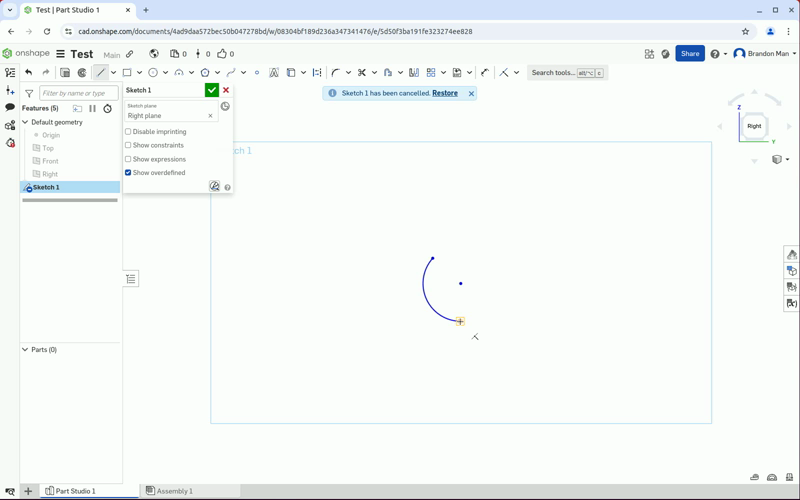
mouse_move(460, 258)
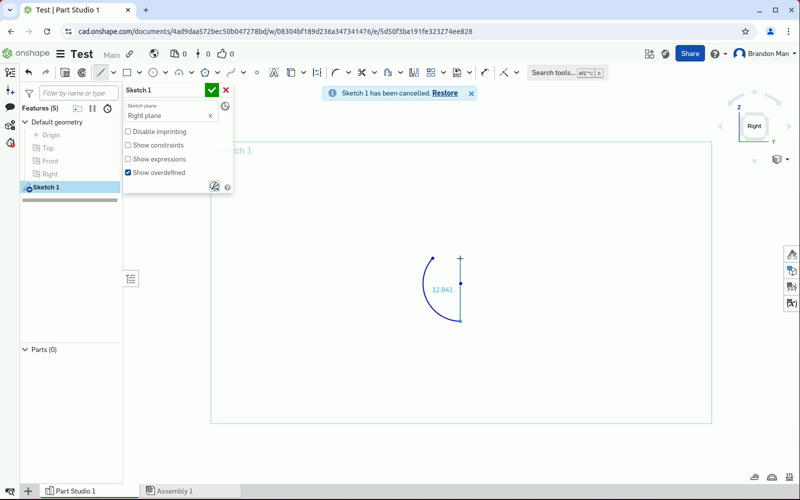
click(460, 258)
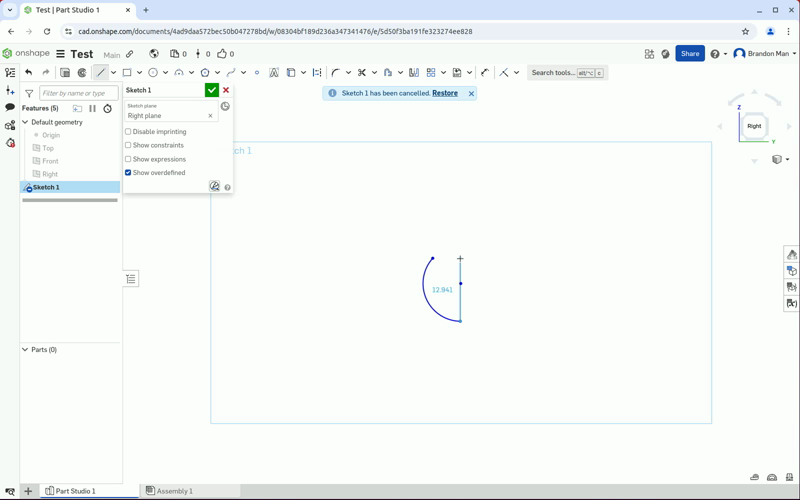
key_up(shift)
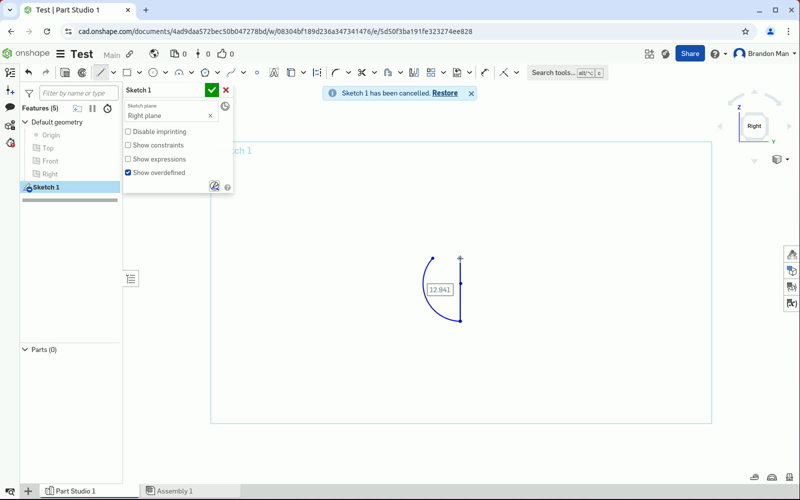
mouse_move(490, 258)
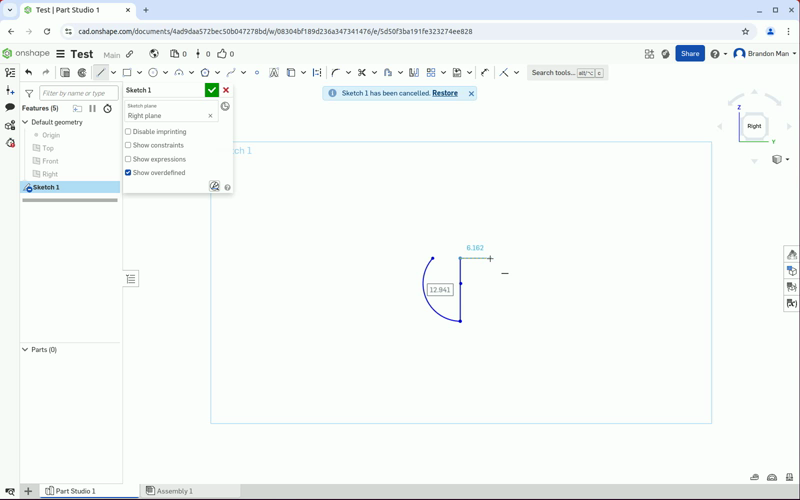
key_down(shift)
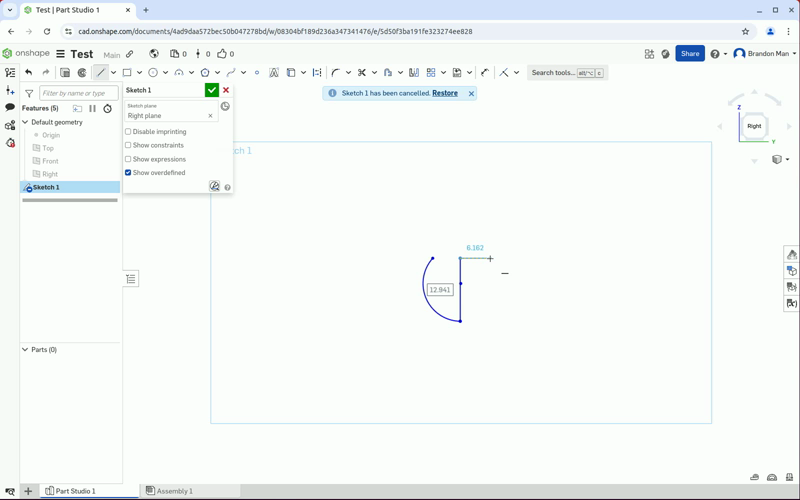
mouse_move(432, 258)
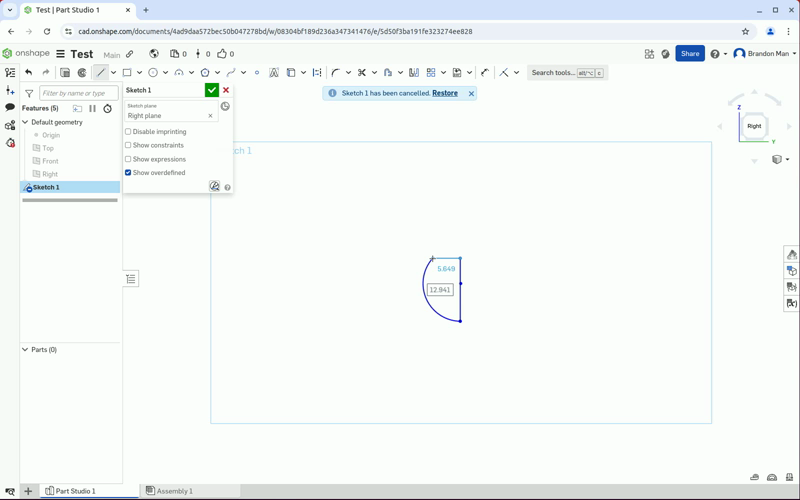
key_up(shift)
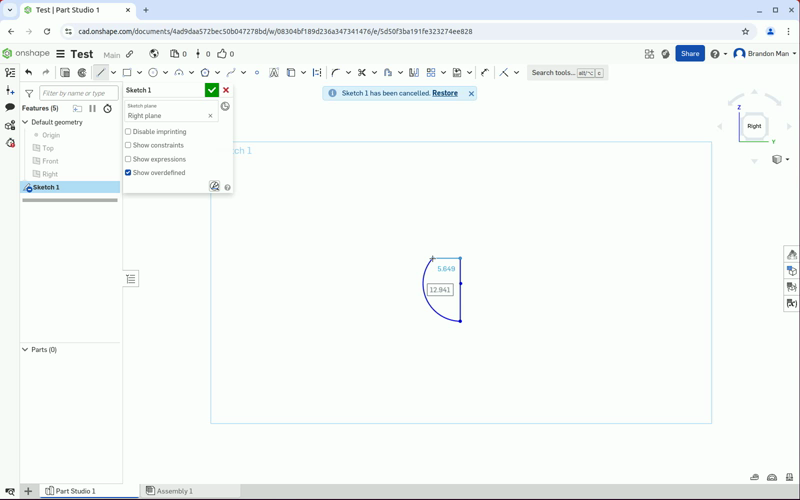
click(432, 258)
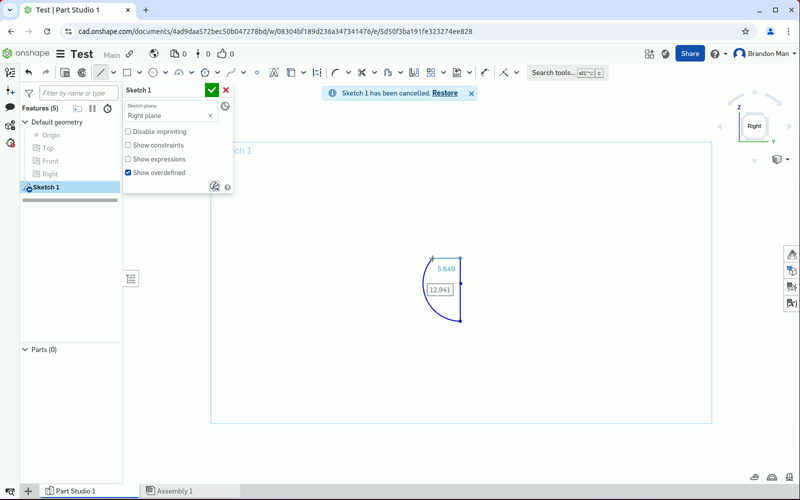
key(esc)
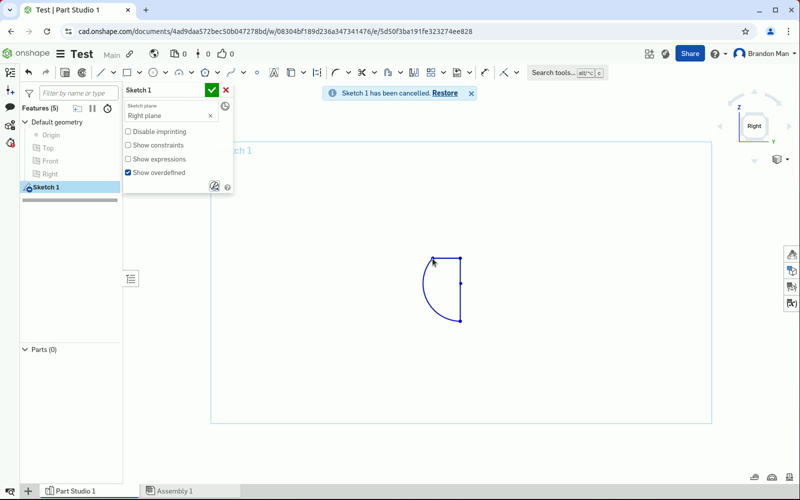
mouse_move(450, 298)
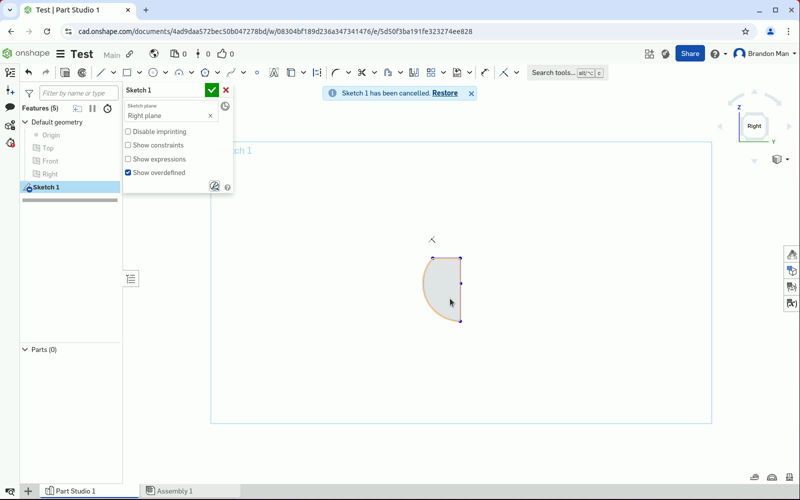
scroll(6)
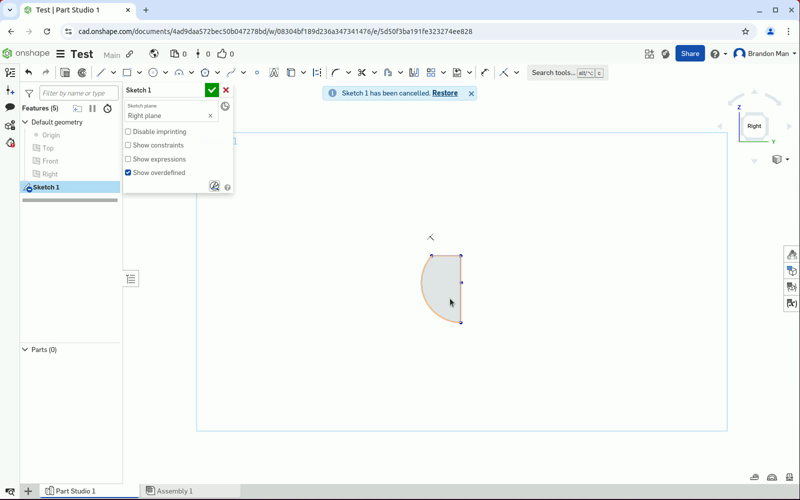
scroll(6)
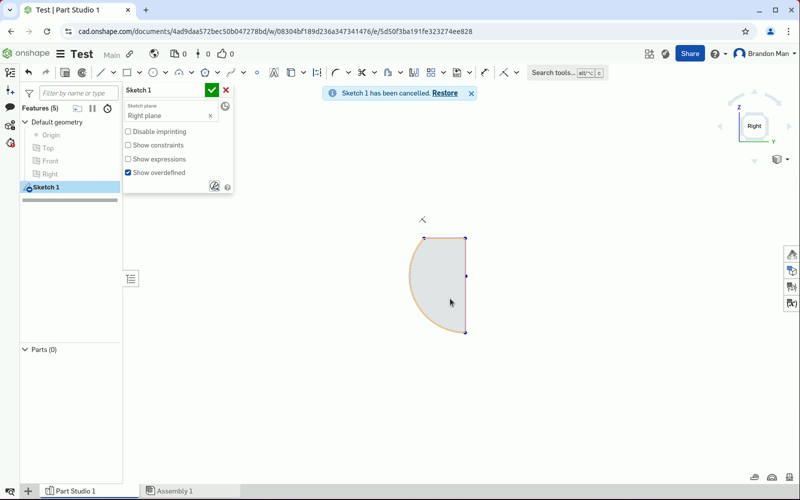
scroll(6)
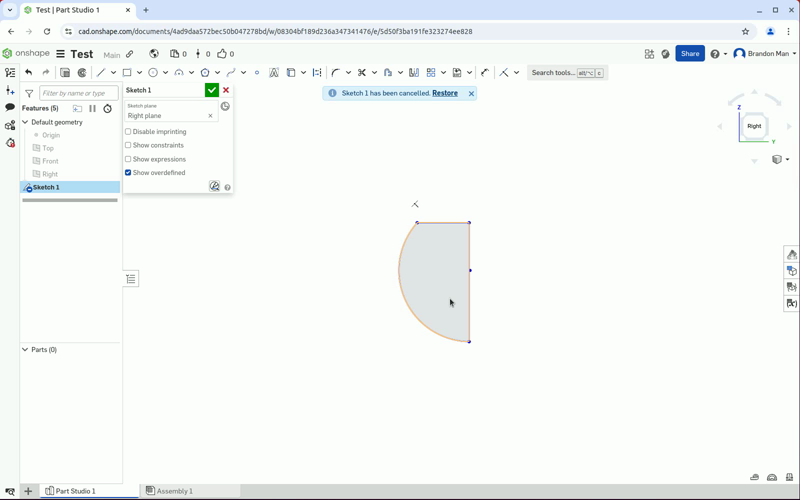
scroll(6)
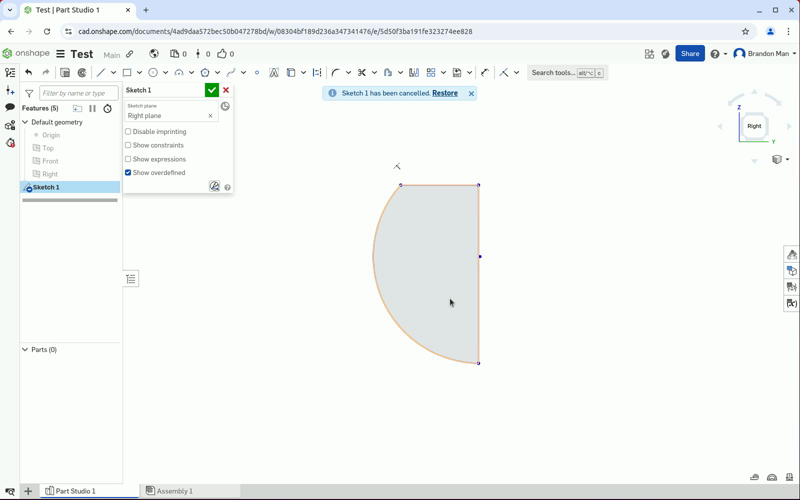
scroll(6)
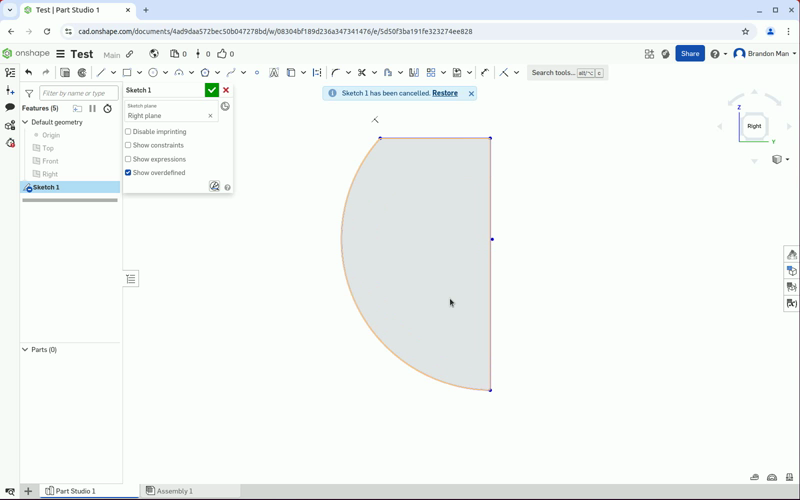
scroll(6)
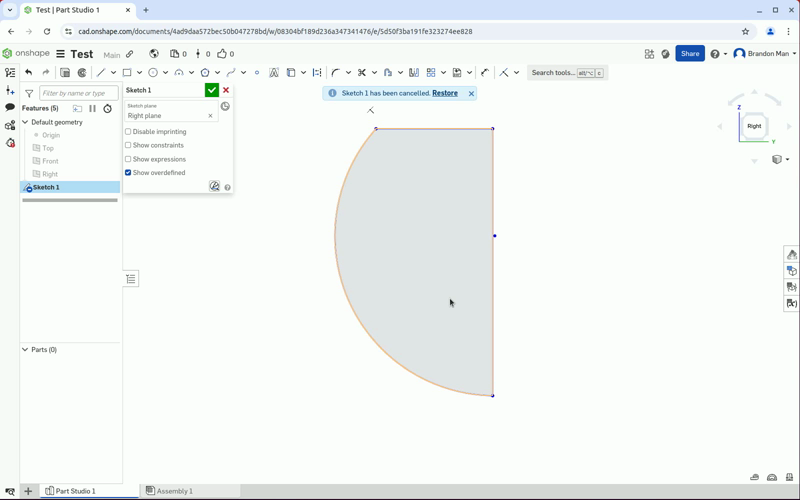
scroll(6)
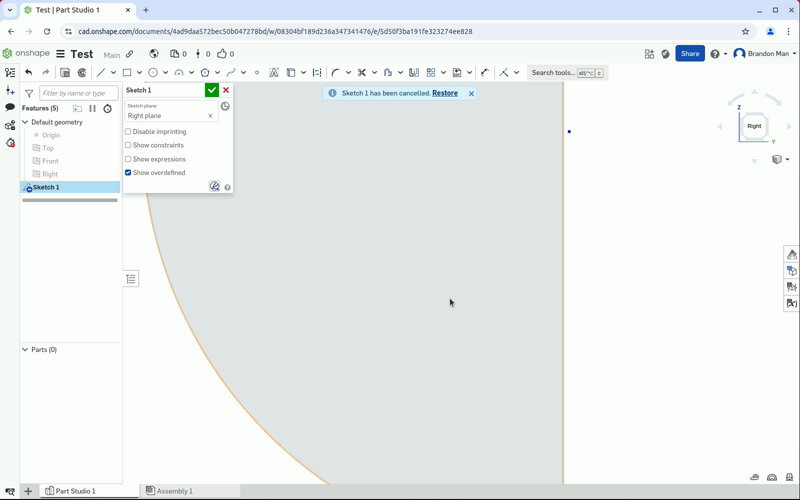
click(450, 298)
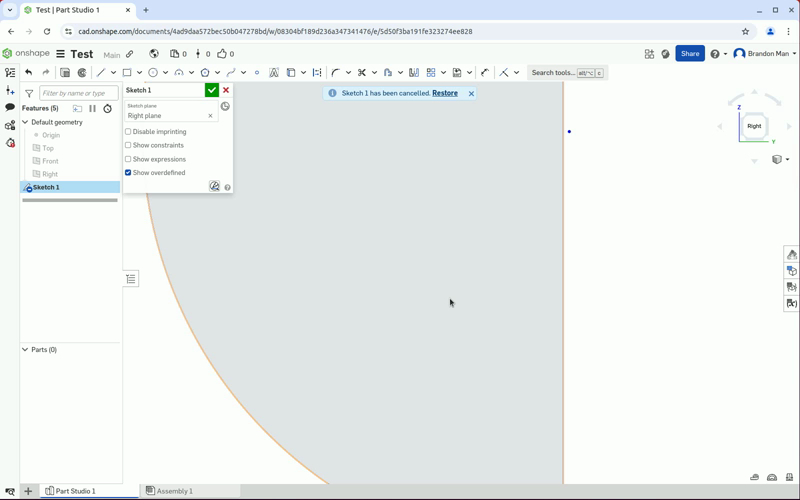
scroll(-6)
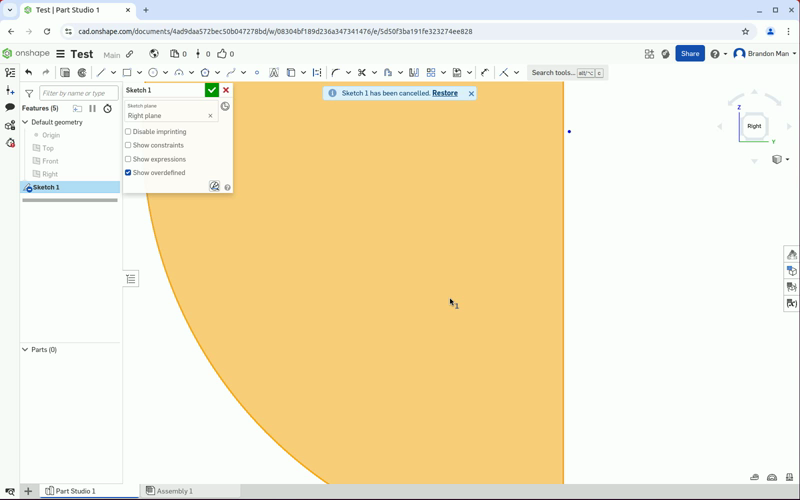
scroll(-6)
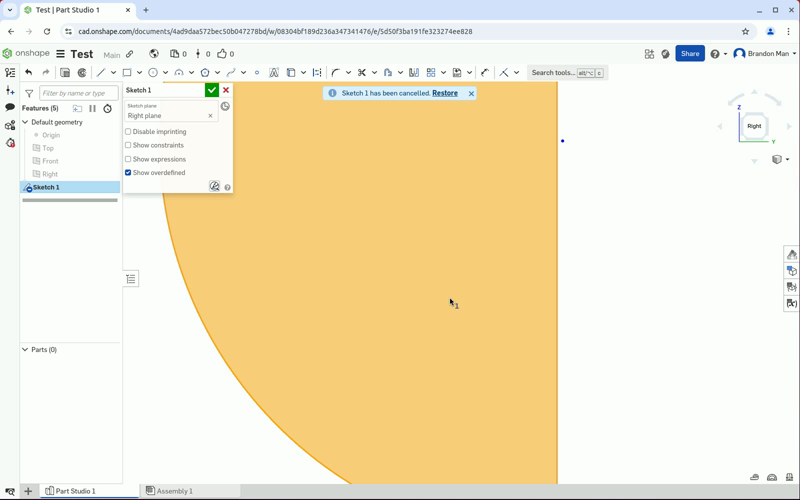
scroll(-6)
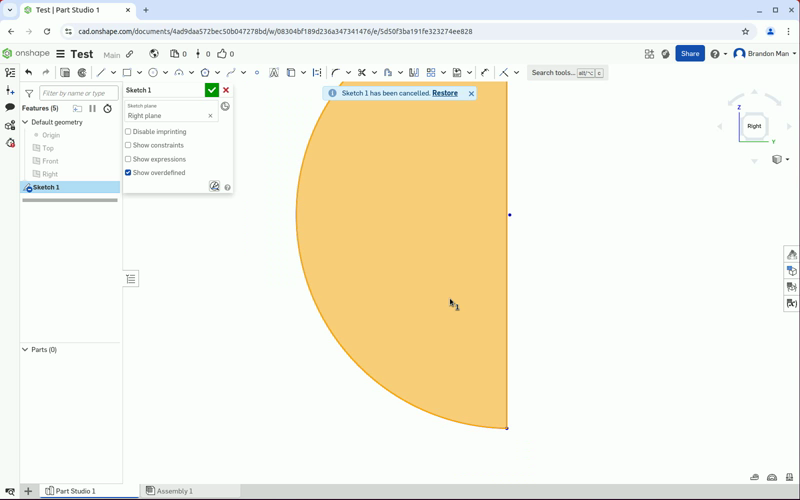
scroll(-6)
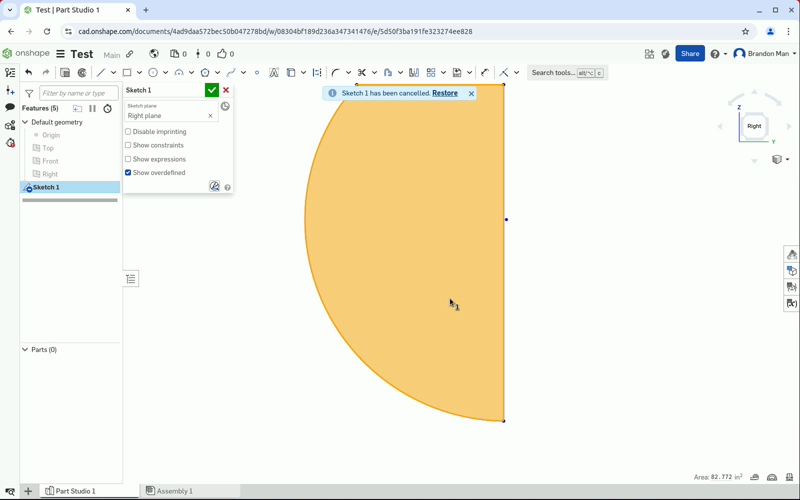
scroll(-6)
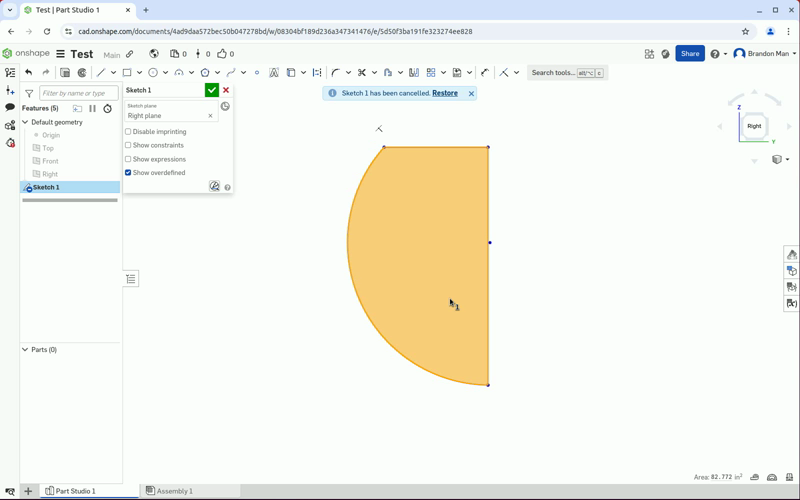
scroll(-6)
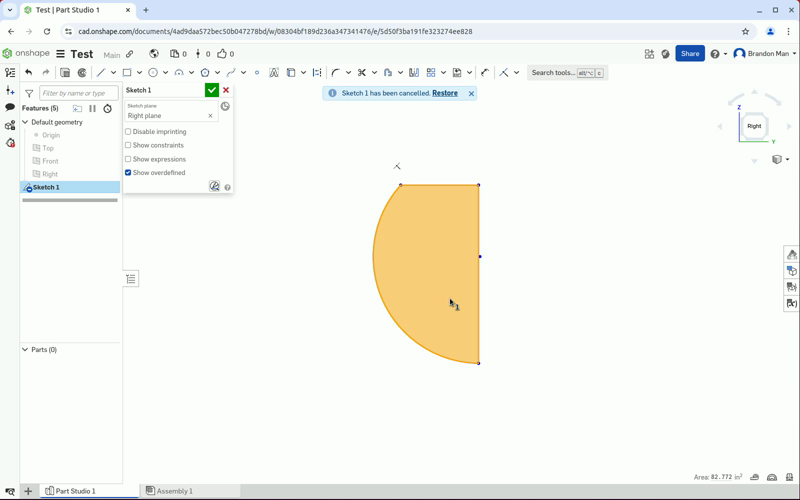
scroll(-6)
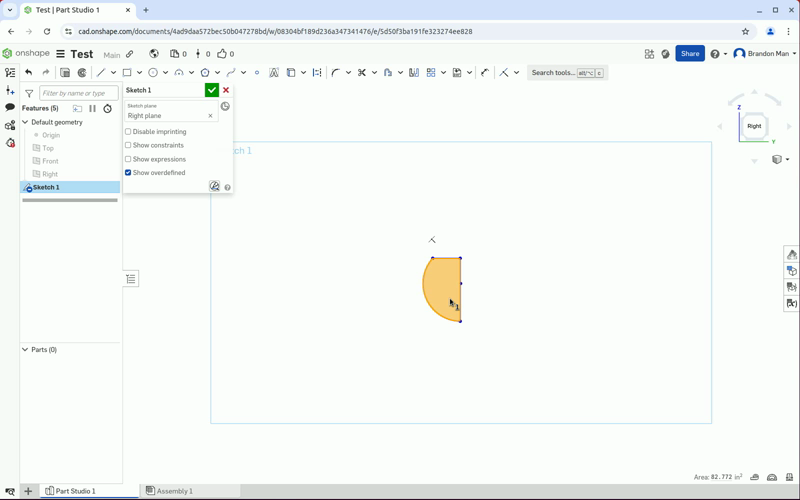
mouse_move(73, 352)
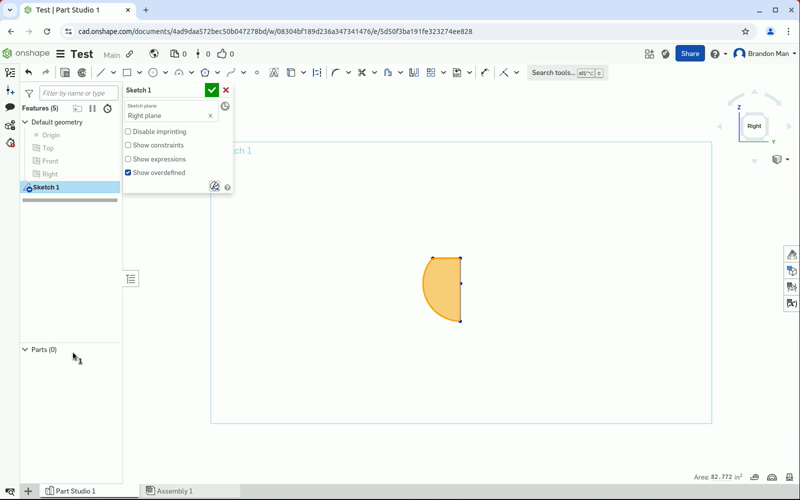
key(shift+y)
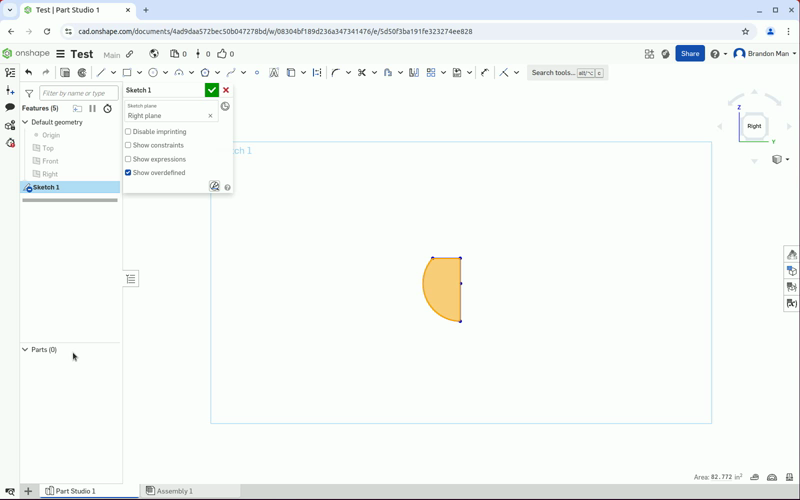
key(shift+e)
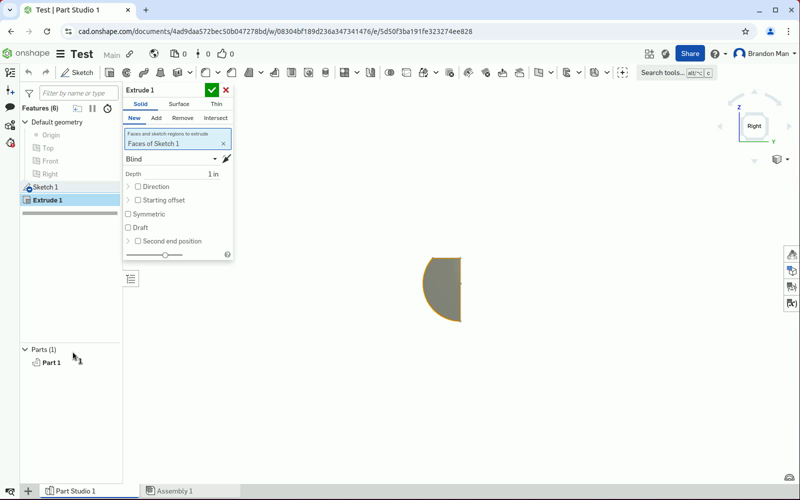
mouse_move(143, 106)
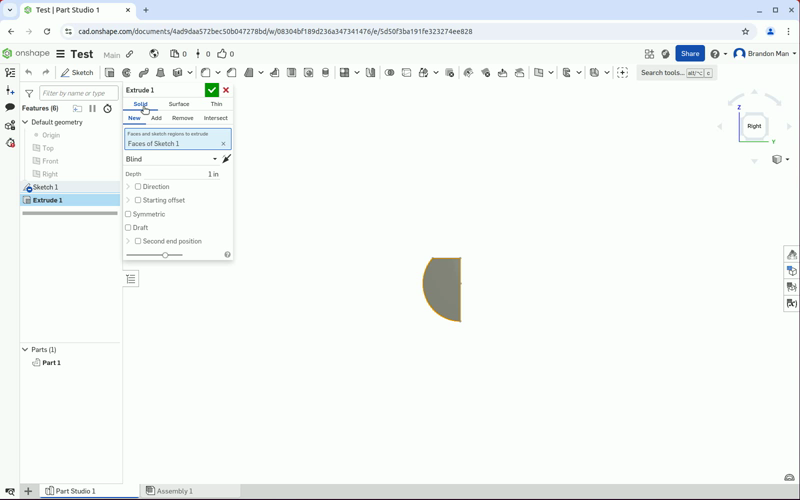
click(143, 106)
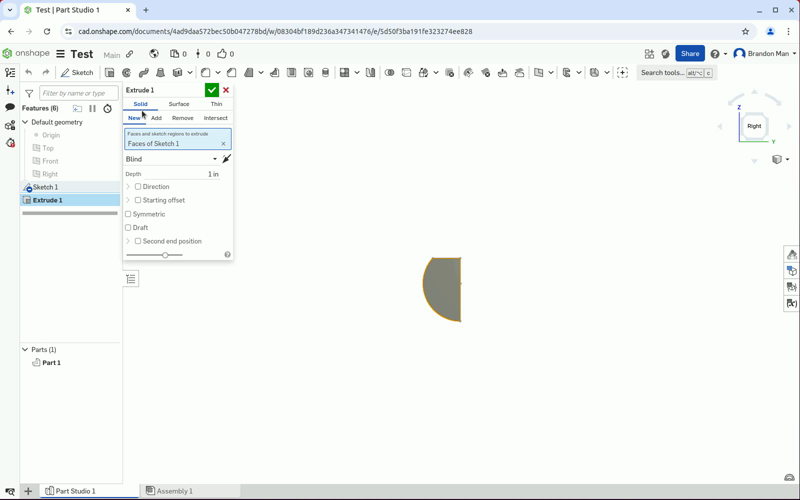
mouse_move(137, 120)
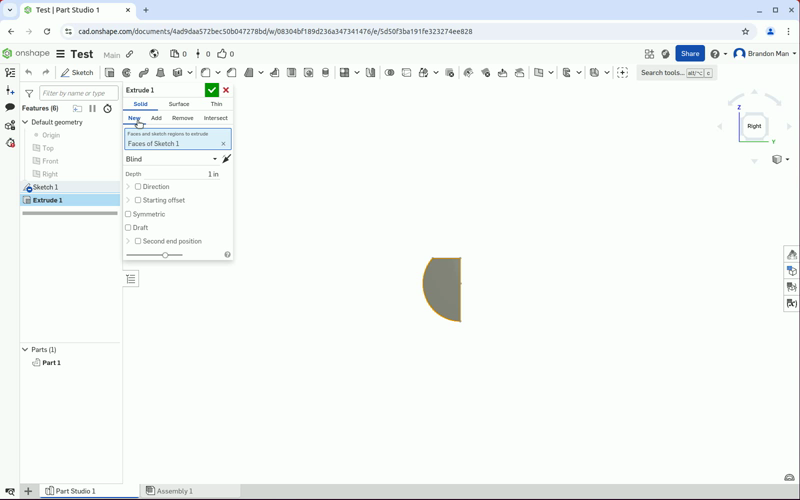
click(137, 120)
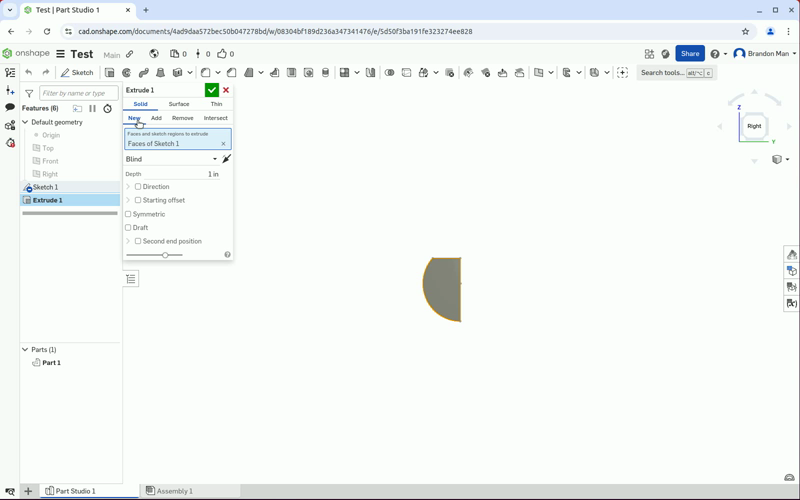
key(tab, 4)
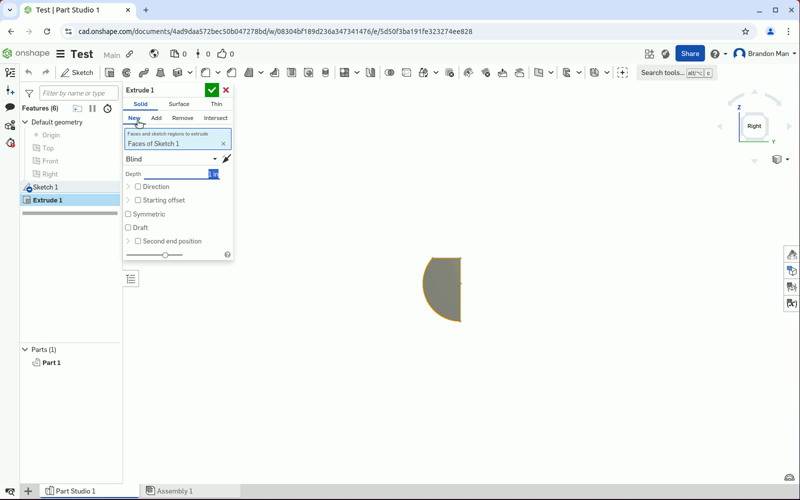
text(23.108)
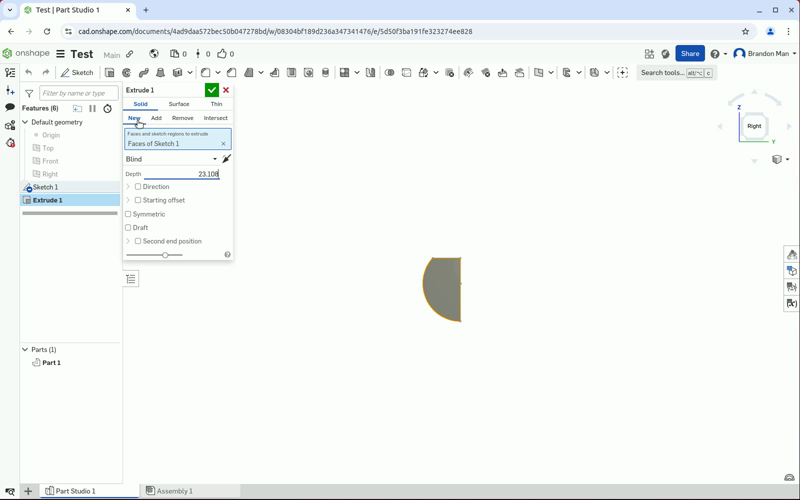
key(enter)
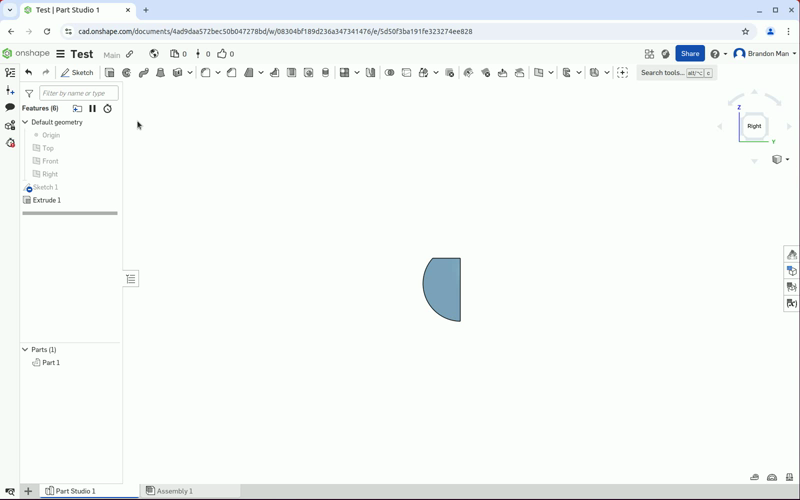
key(shift+h)
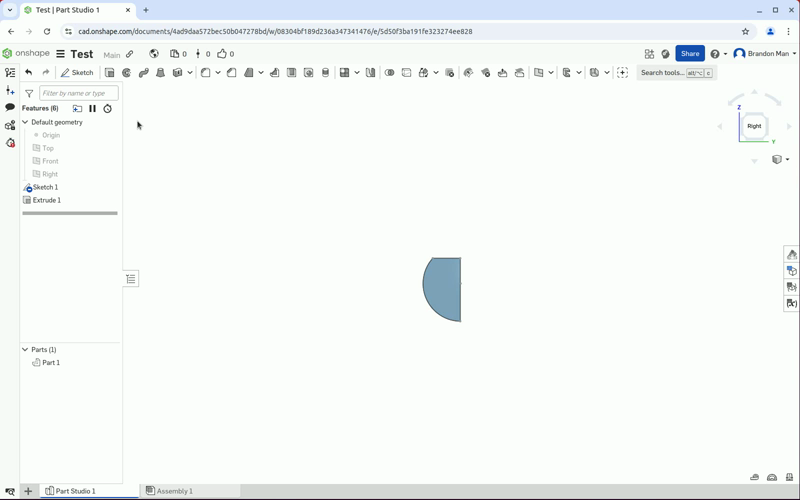
key(shift+h)
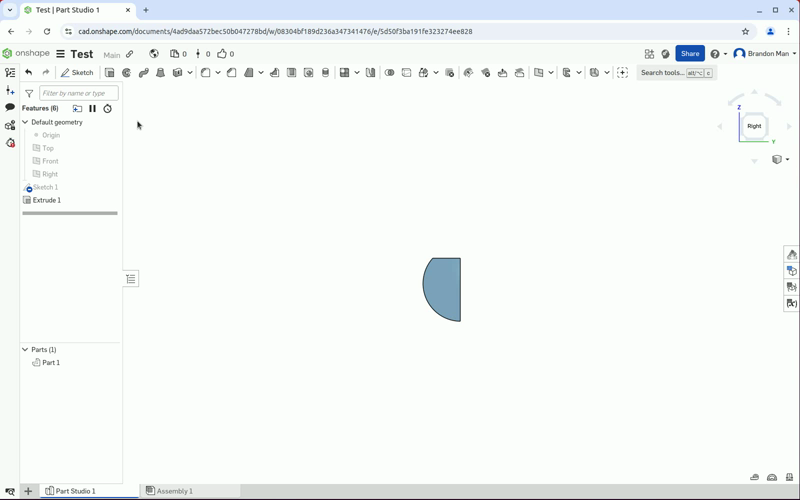
mouse_move(73, 189)
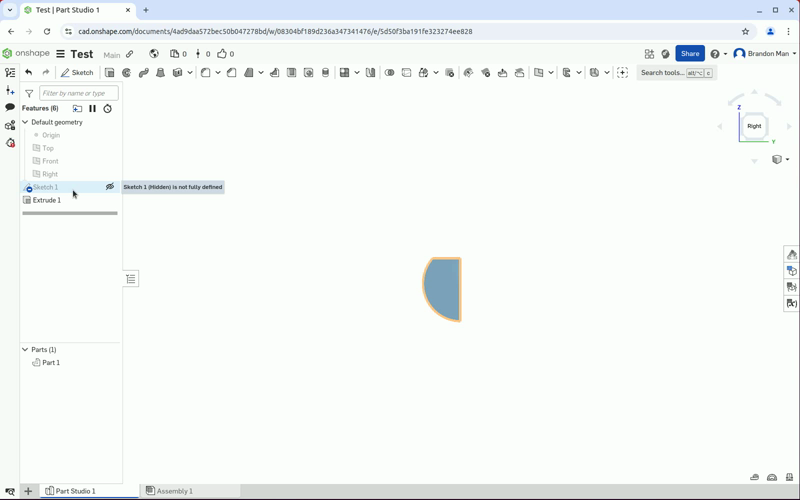
click(73, 189)
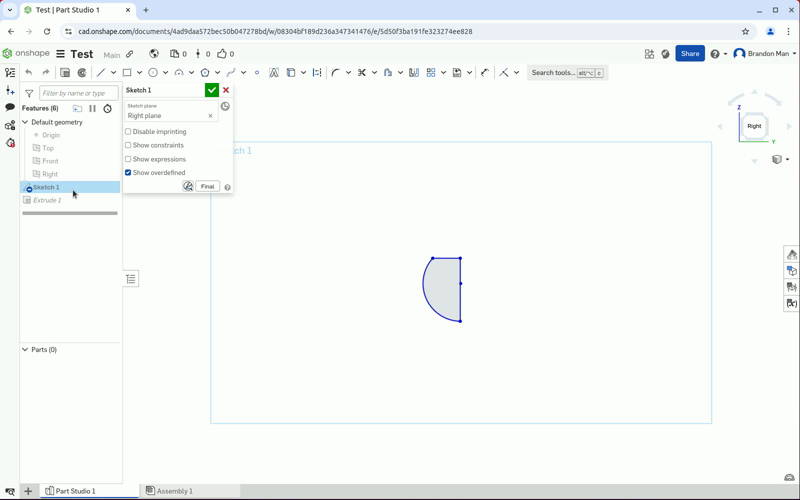
mouse_move(229, 92)
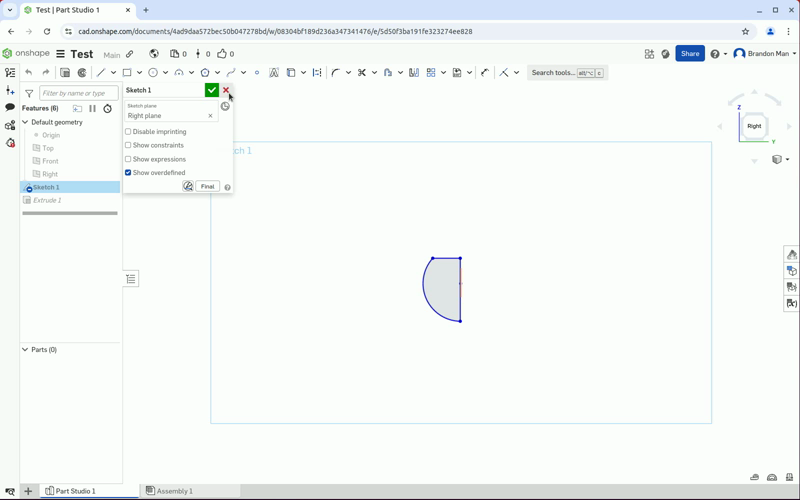
click(229, 92)
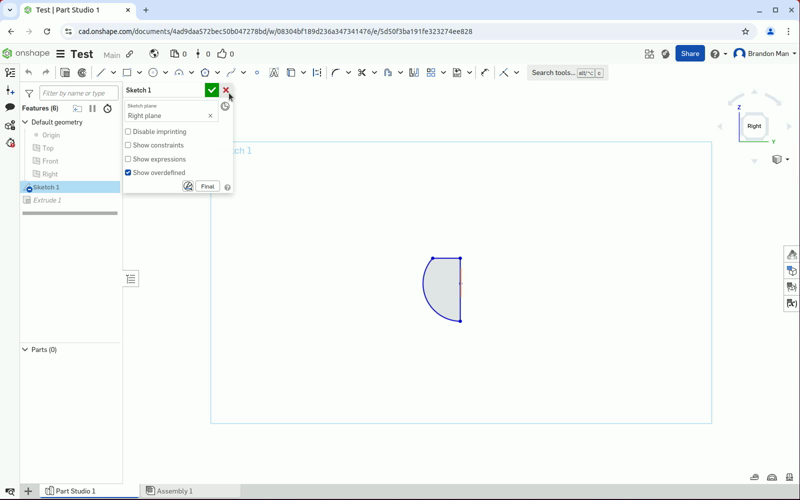
key(shift+s)
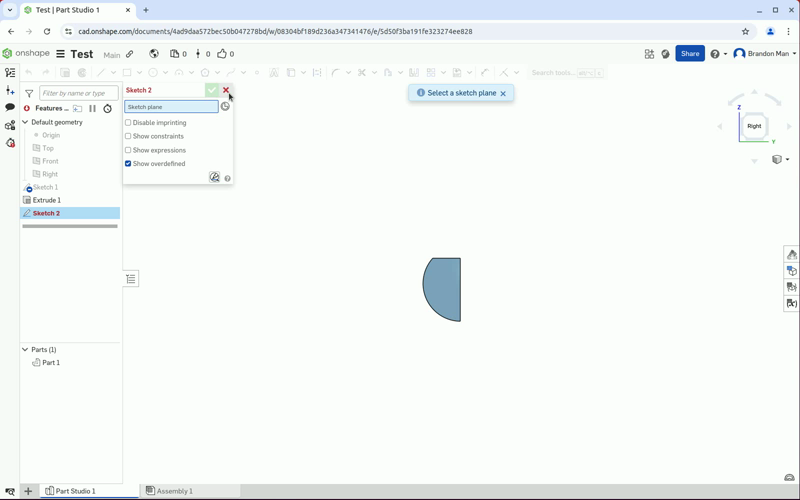
mouse_move(73, 176)
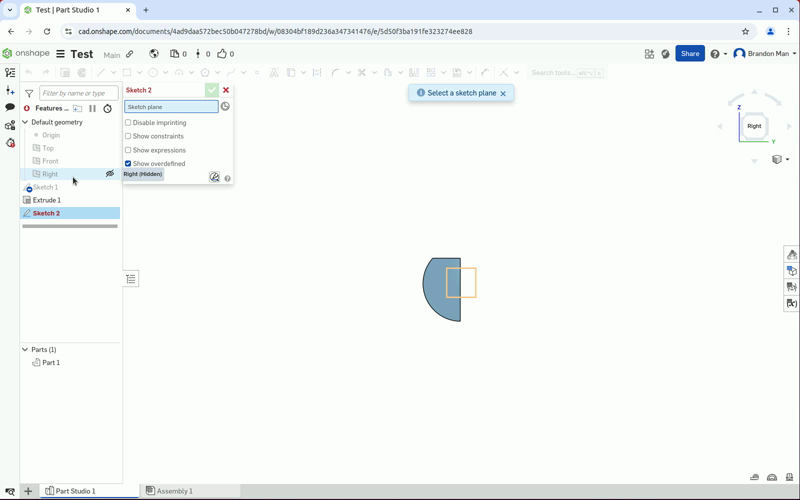
click(73, 176)
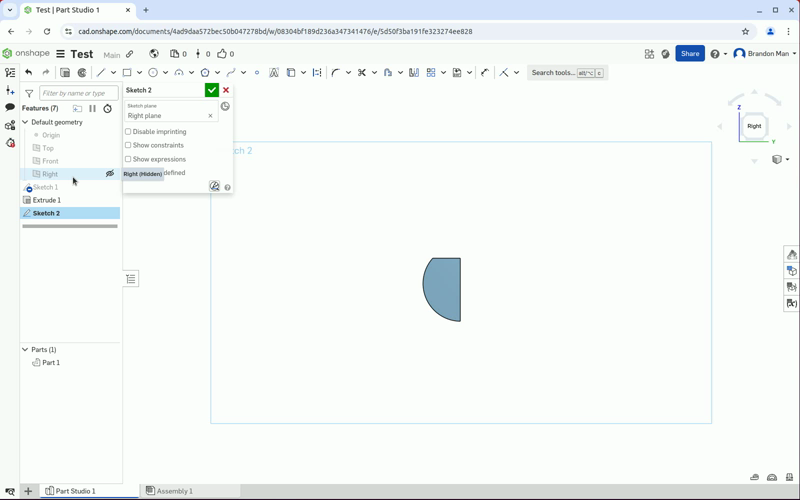
mouse_move(73, 352)
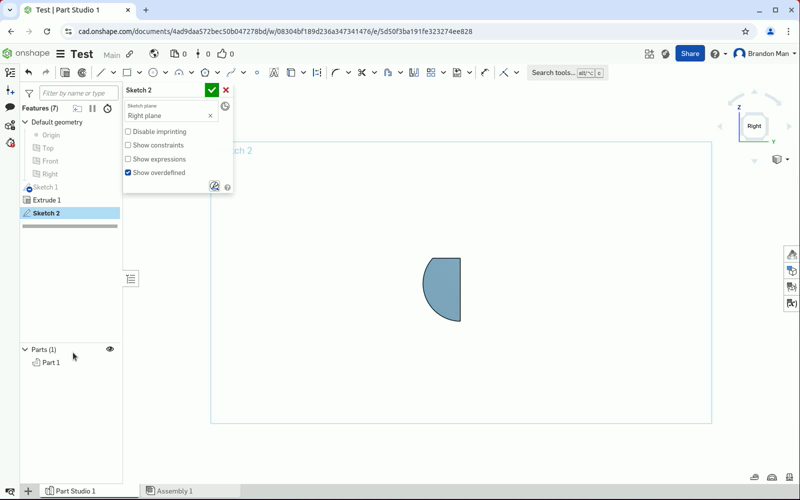
key(y)
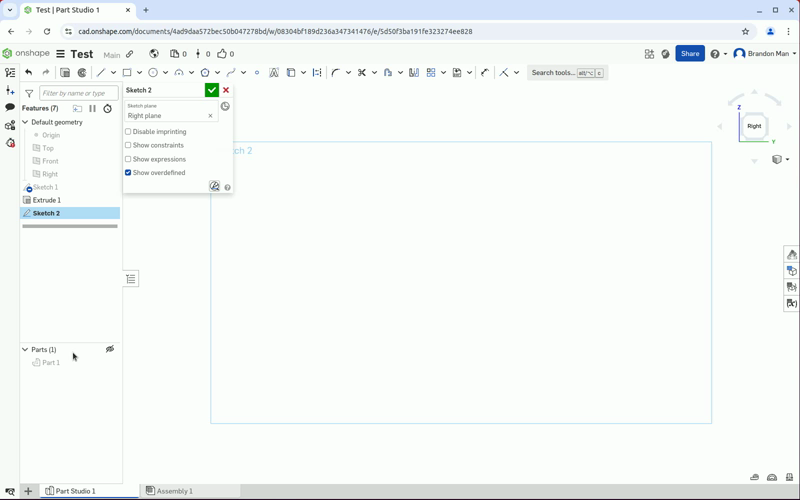
key(a)
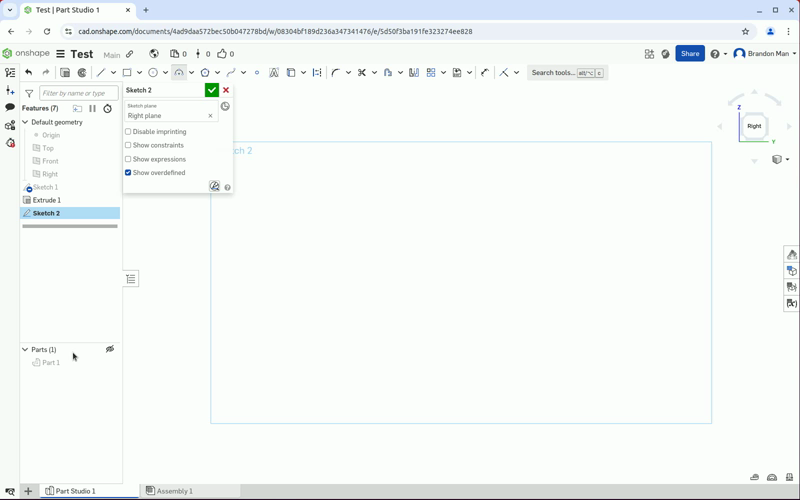
key_down(shift)
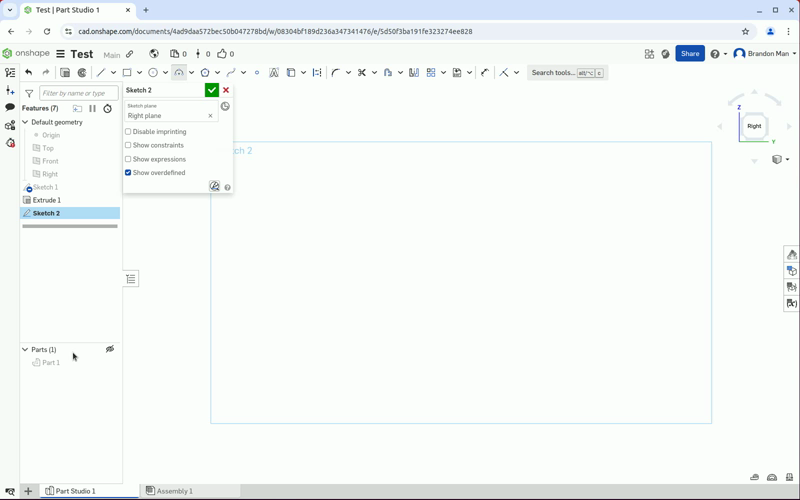
mouse_move(460, 320)
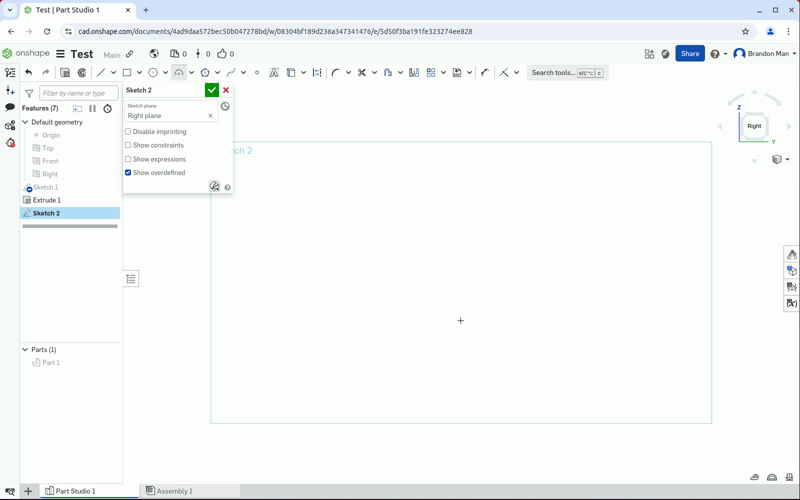
click(460, 320)
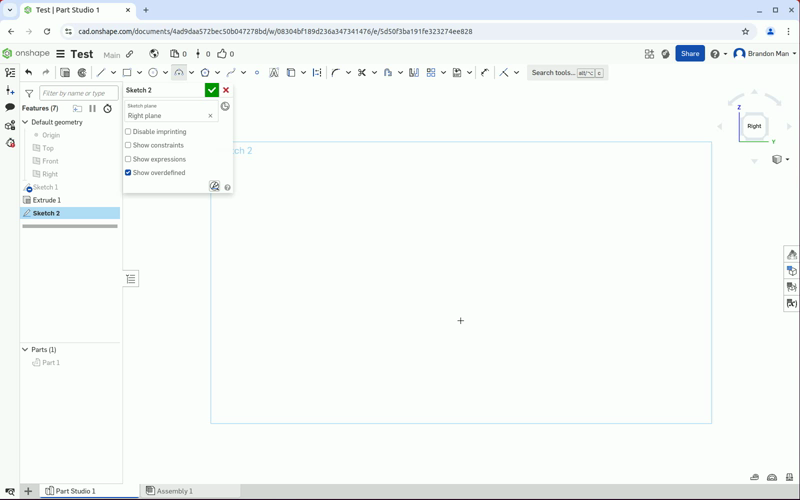
key_up(shift)
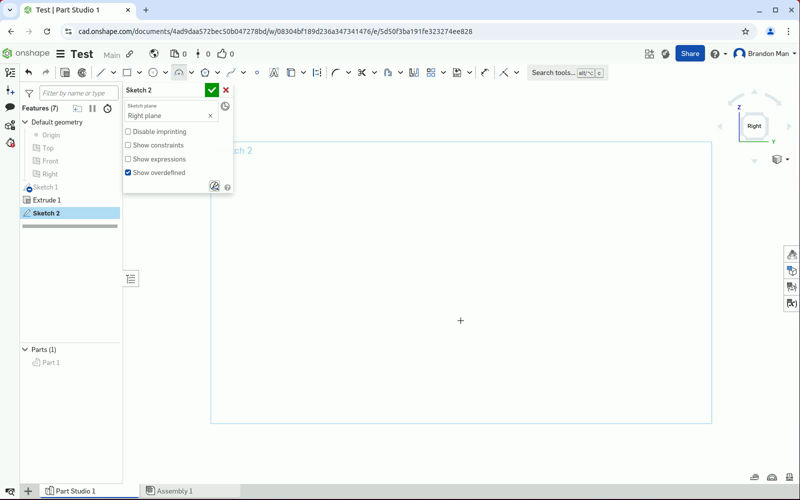
key_down(shift)
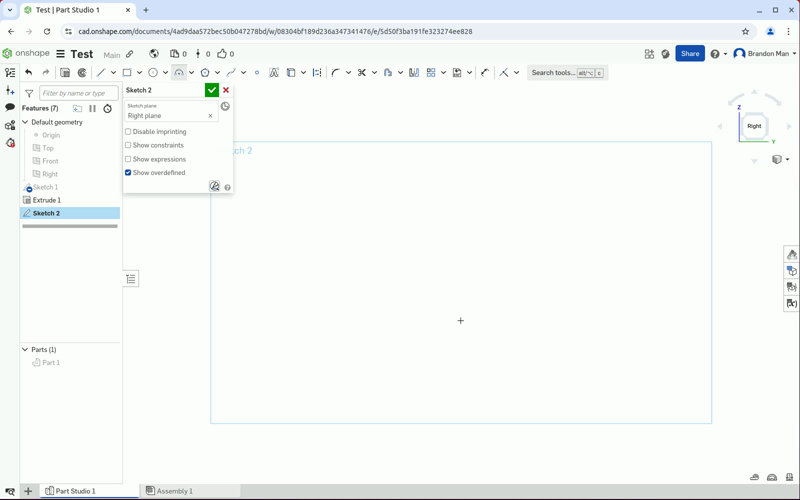
mouse_move(488, 257)
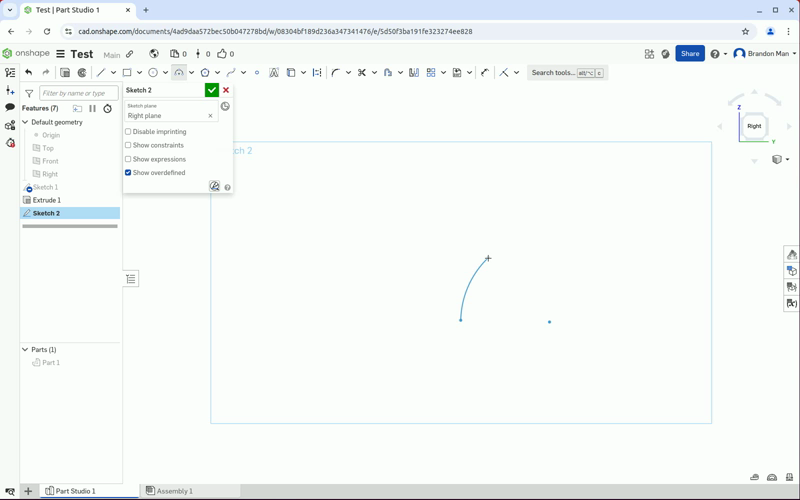
click(488, 257)
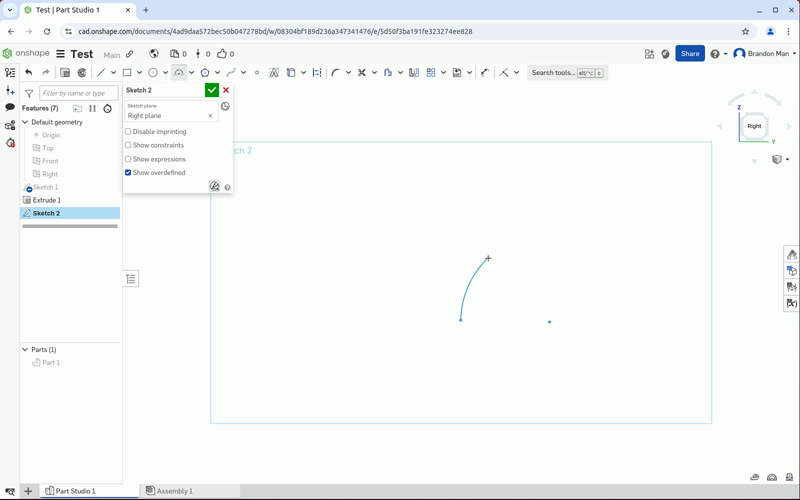
mouse_move(495, 298)
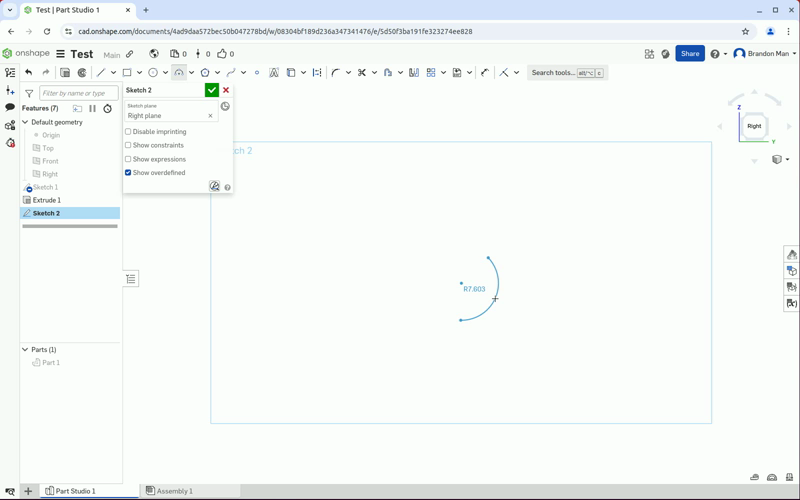
click(495, 298)
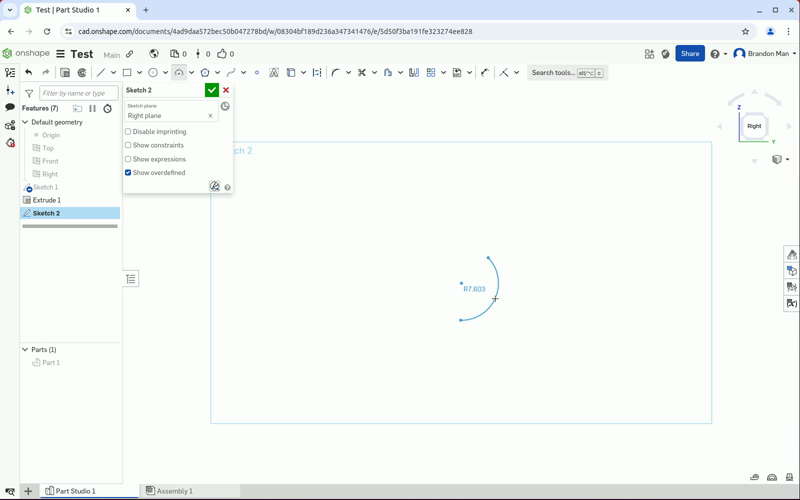
key_up(shift)
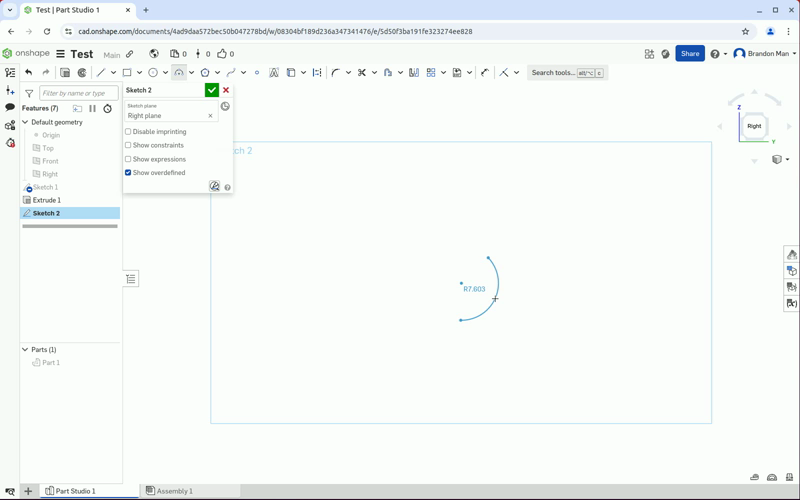
key(esc)
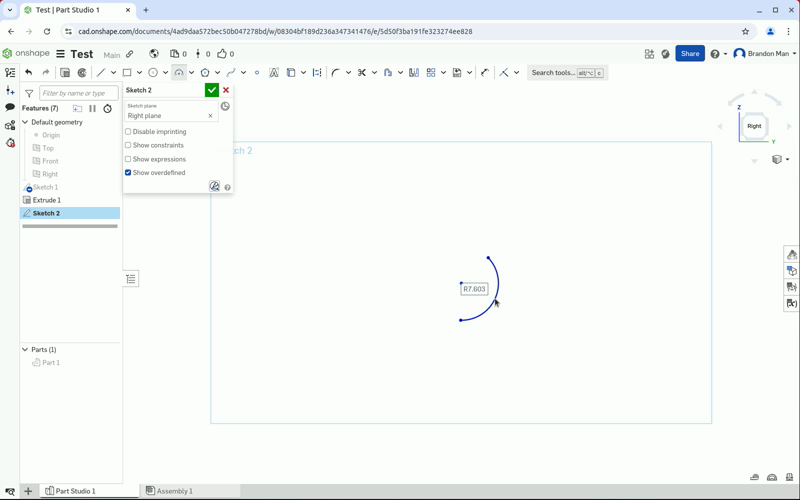
key(l)
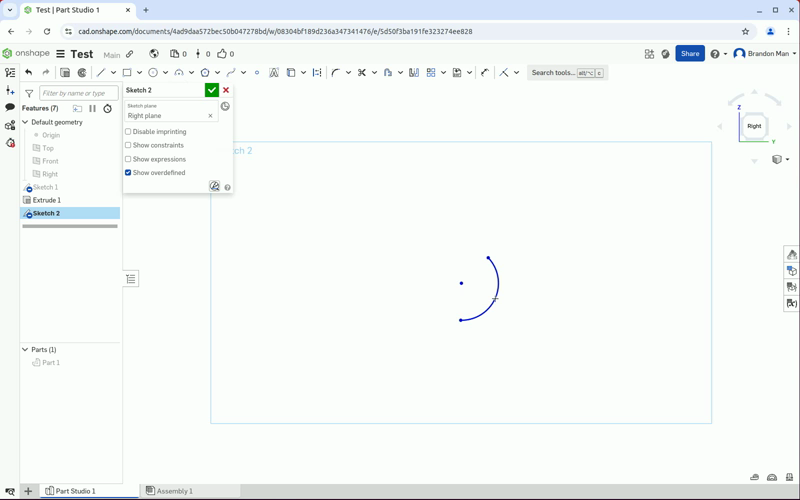
mouse_move(488, 257)
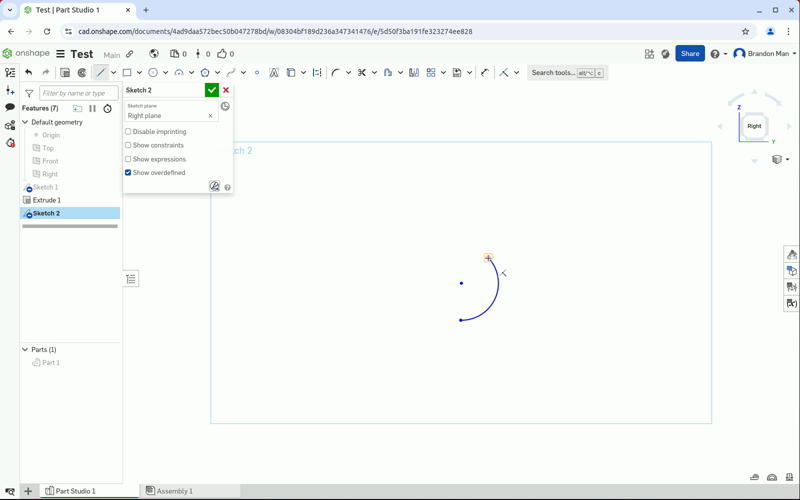
click(488, 257)
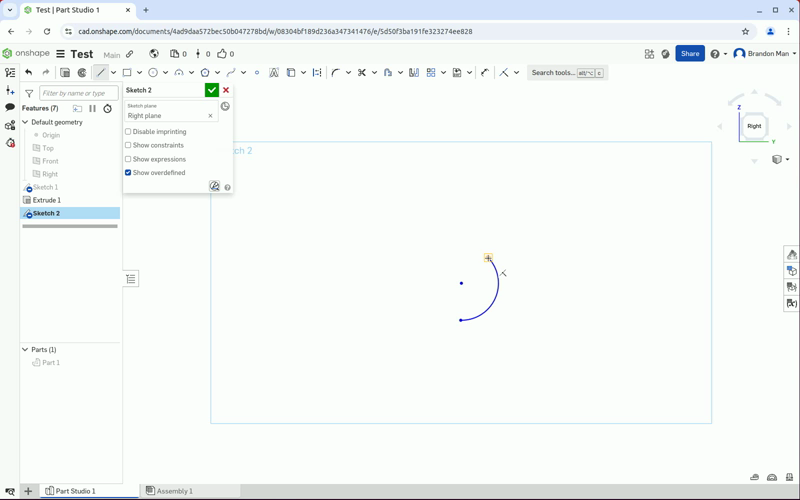
key_down(shift)
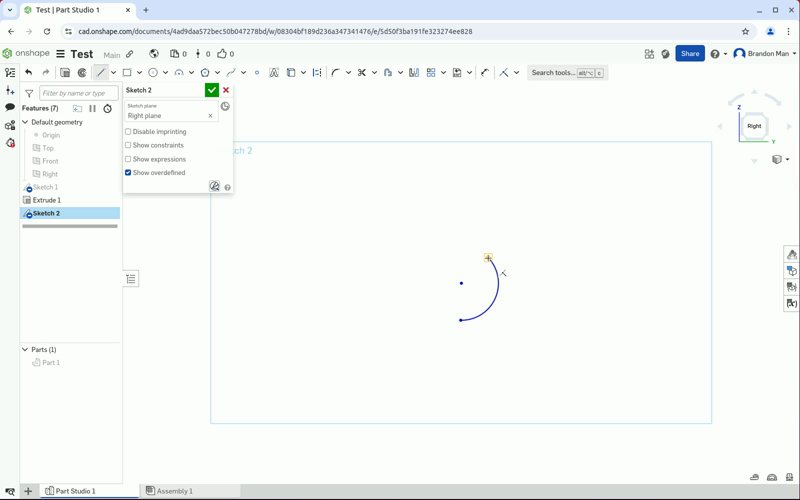
mouse_move(518, 257)
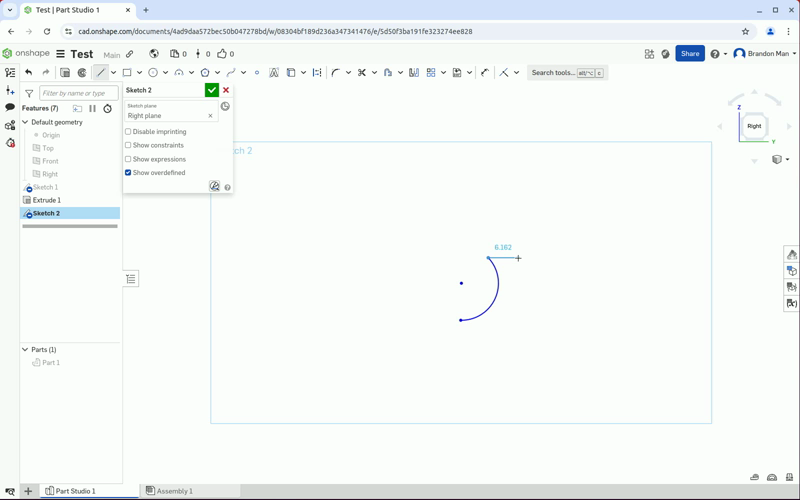
mouse_move(460, 257)
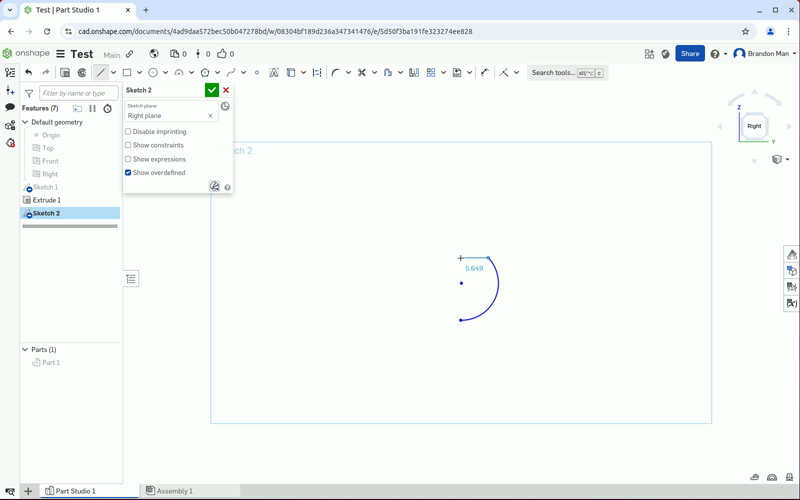
click(460, 257)
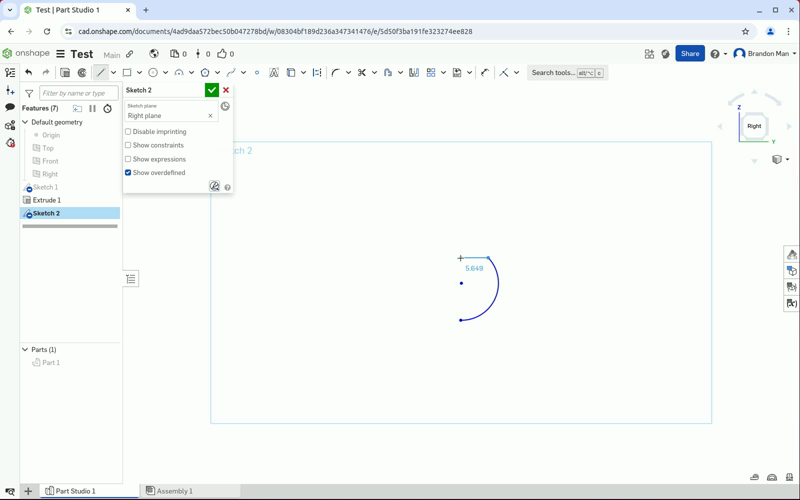
key_up(shift)
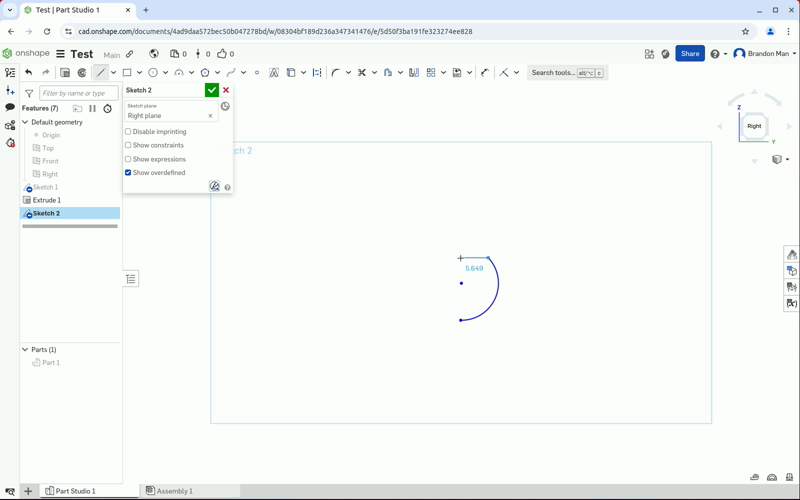
key_down(shift)
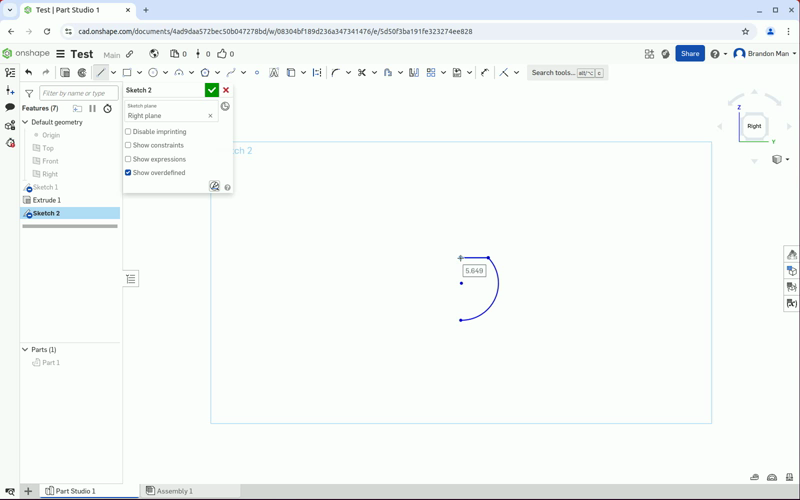
mouse_move(460, 320)
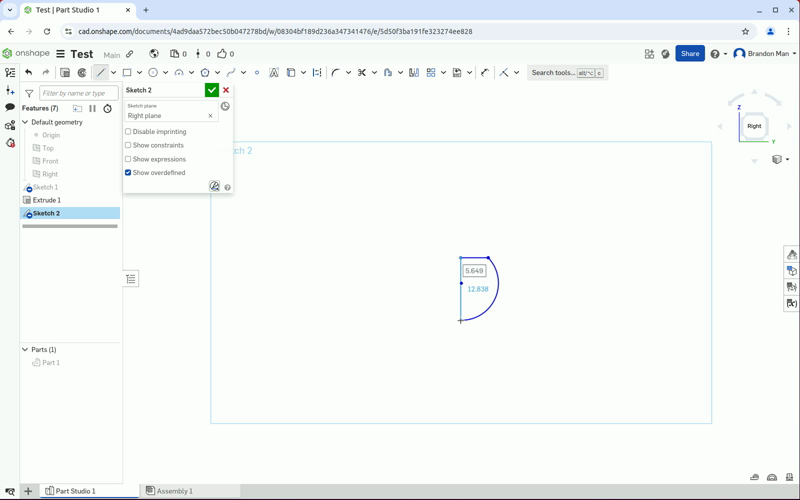
key_up(shift)
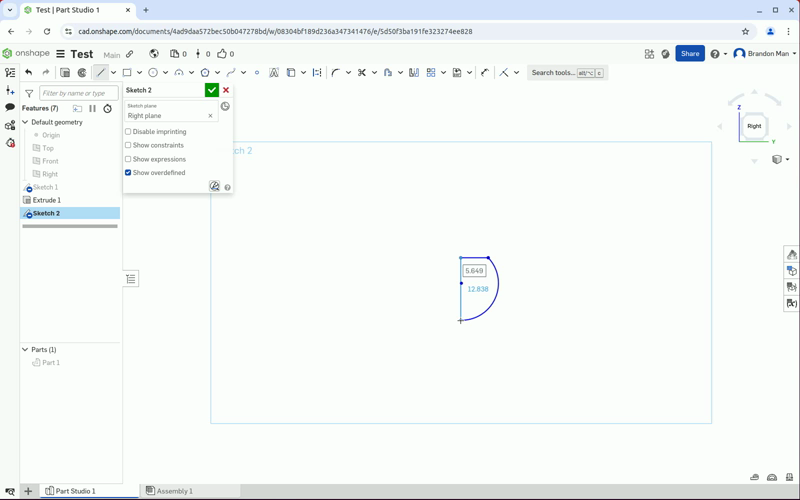
click(460, 320)
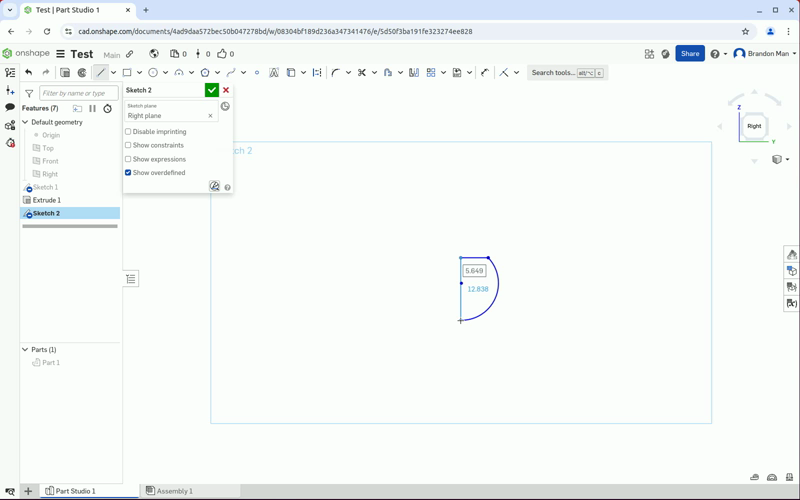
key(esc)
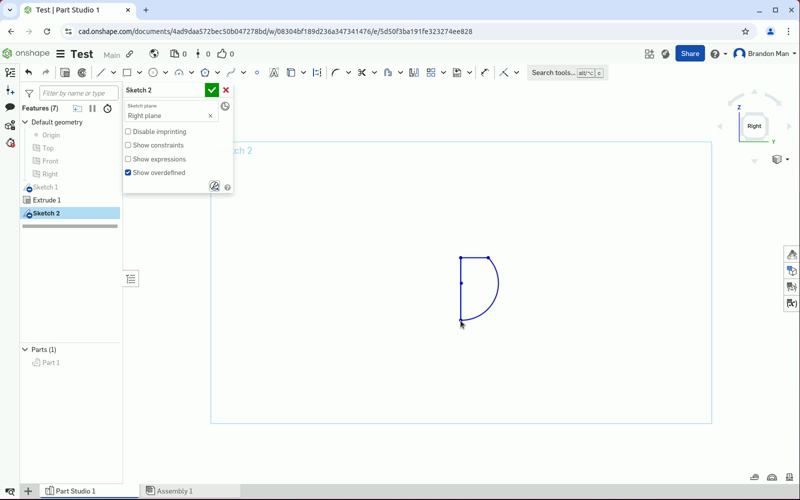
mouse_move(481, 262)
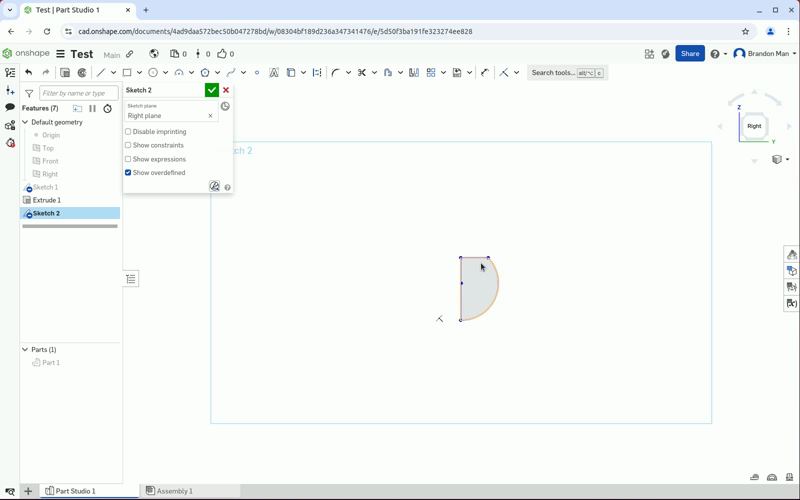
scroll(6)
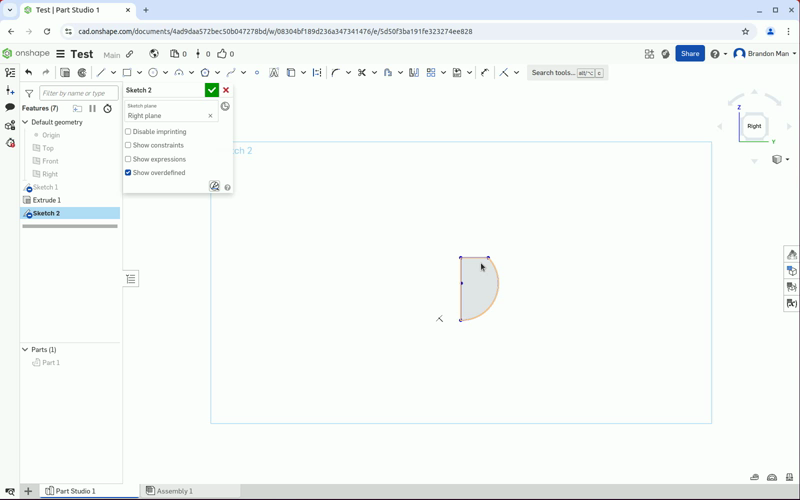
scroll(6)
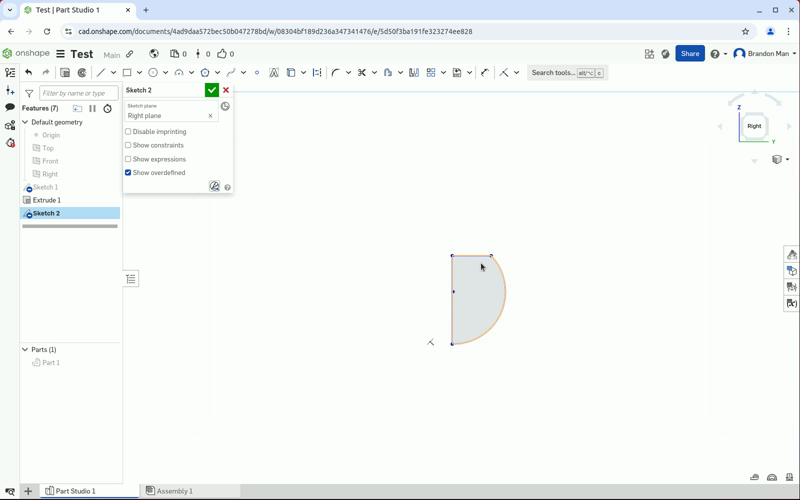
scroll(6)
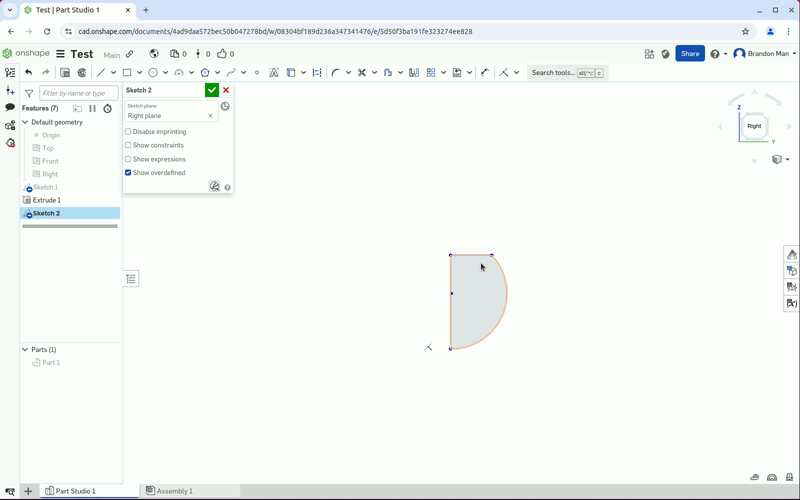
scroll(6)
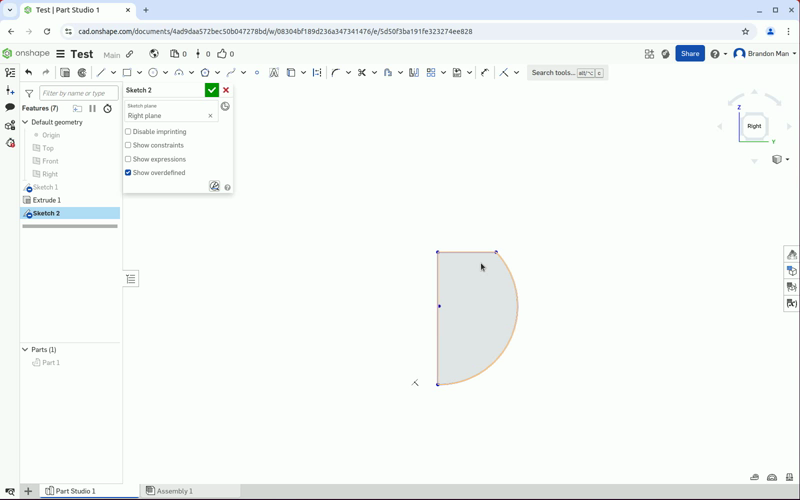
scroll(6)
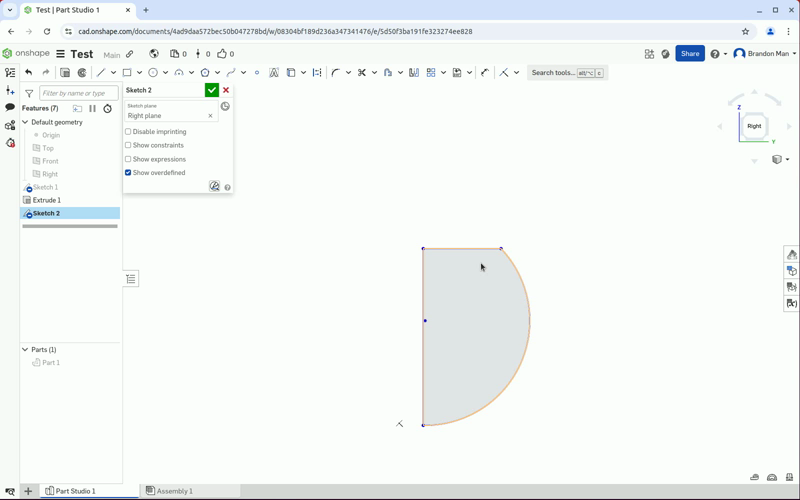
scroll(6)
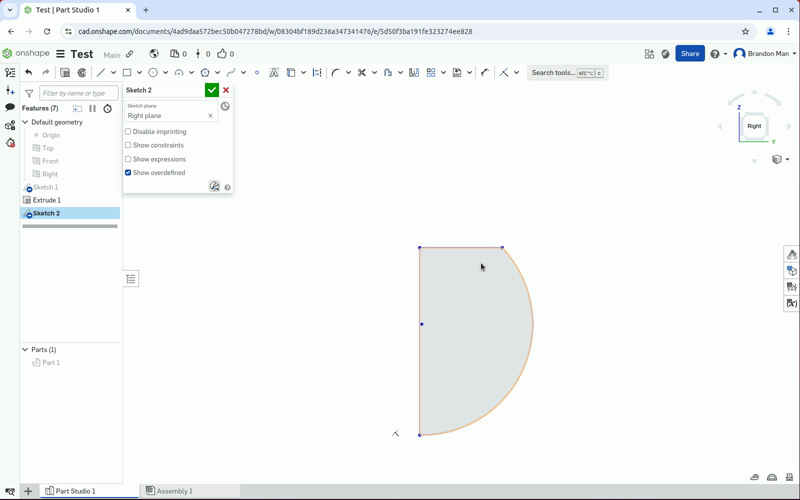
scroll(6)
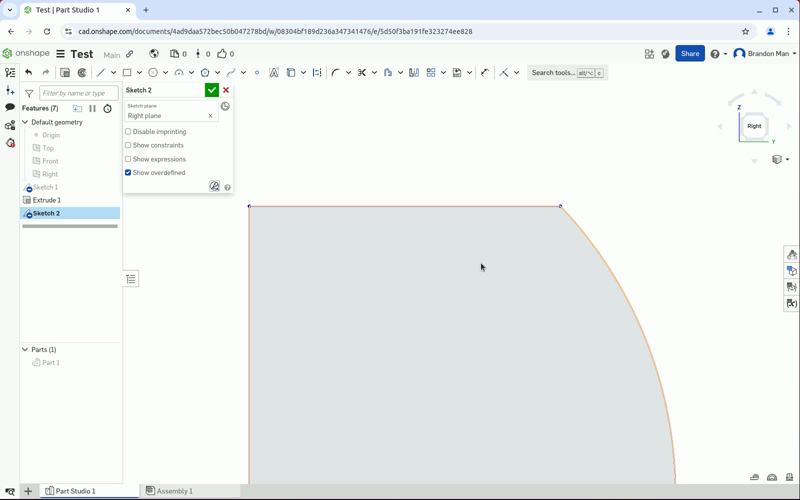
click(481, 262)
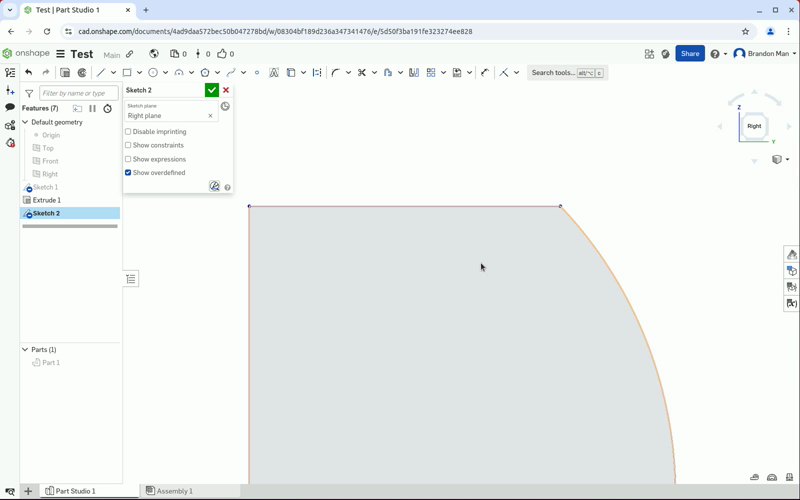
scroll(-6)
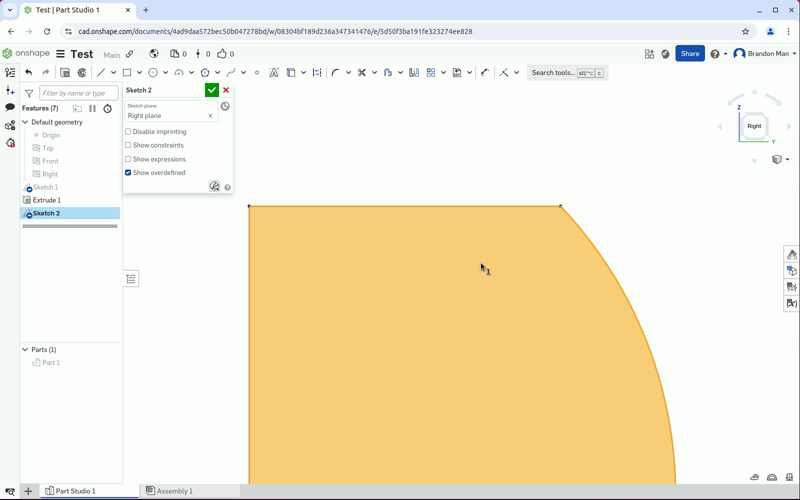
scroll(-6)
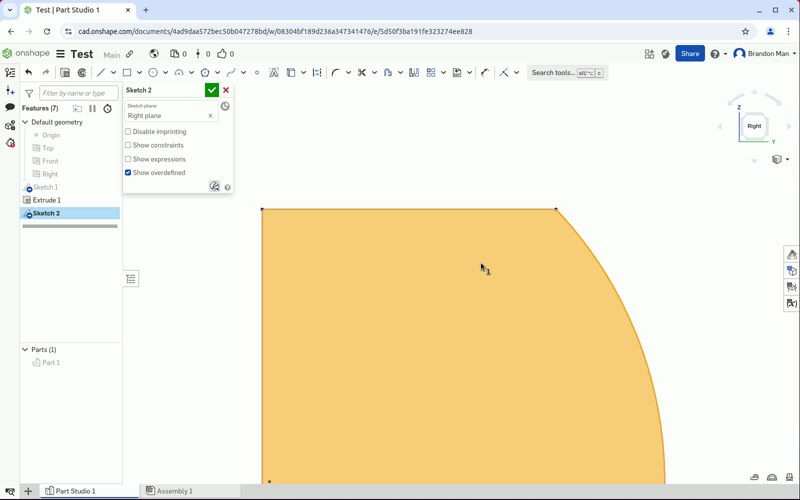
scroll(-6)
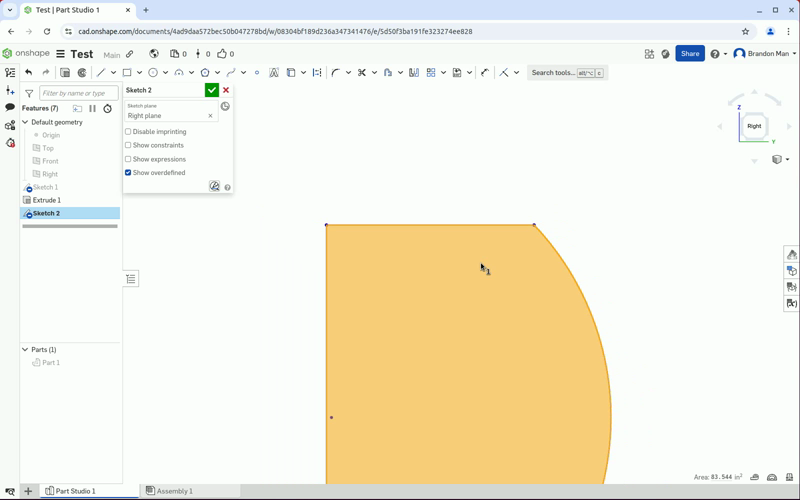
scroll(-6)
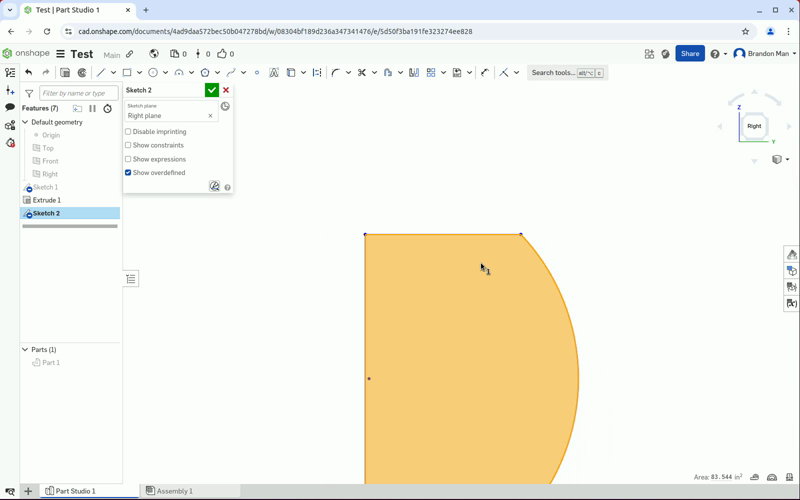
scroll(-6)
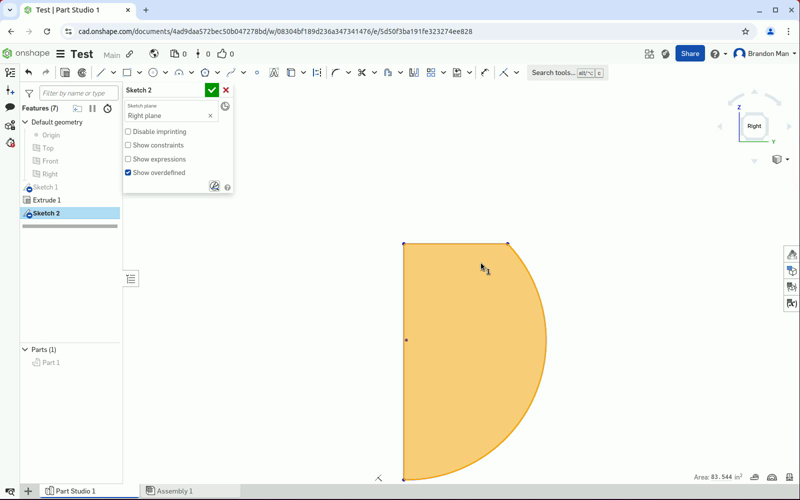
scroll(-6)
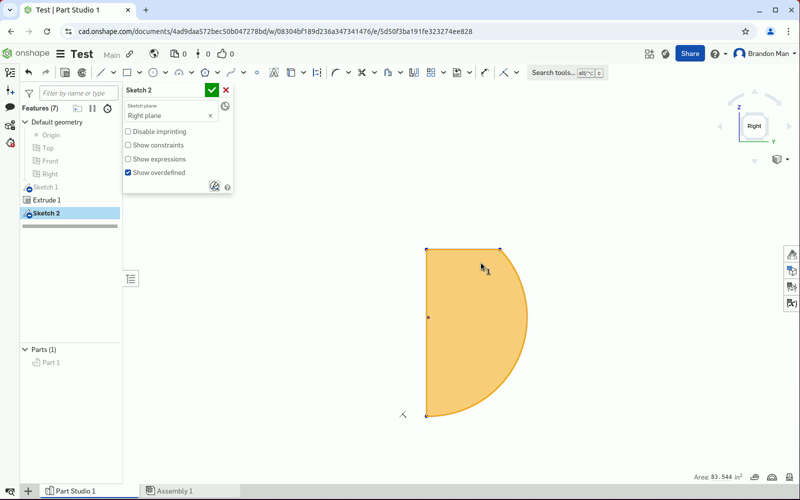
scroll(-6)
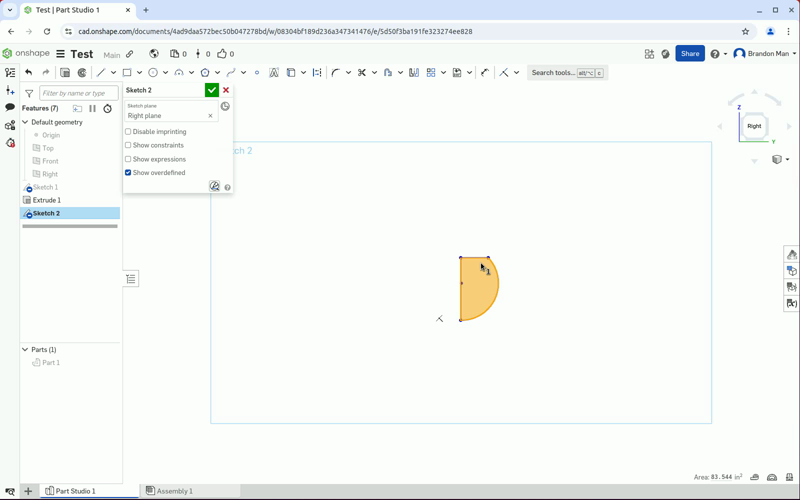
mouse_move(73, 352)
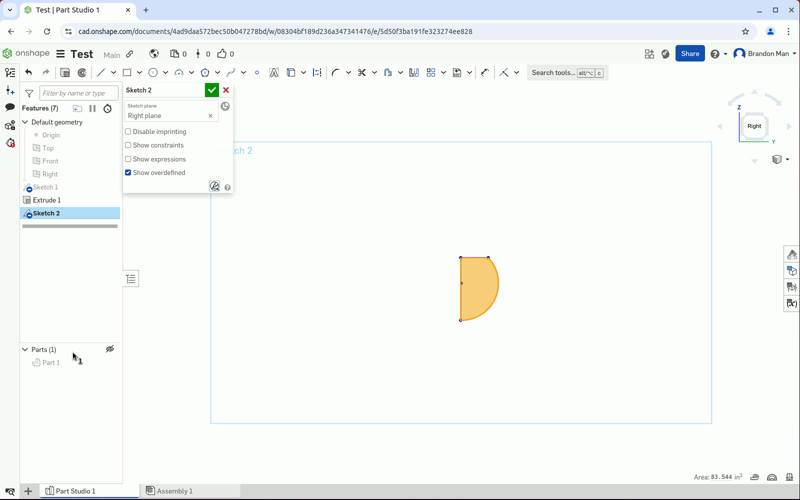
key(shift+y)
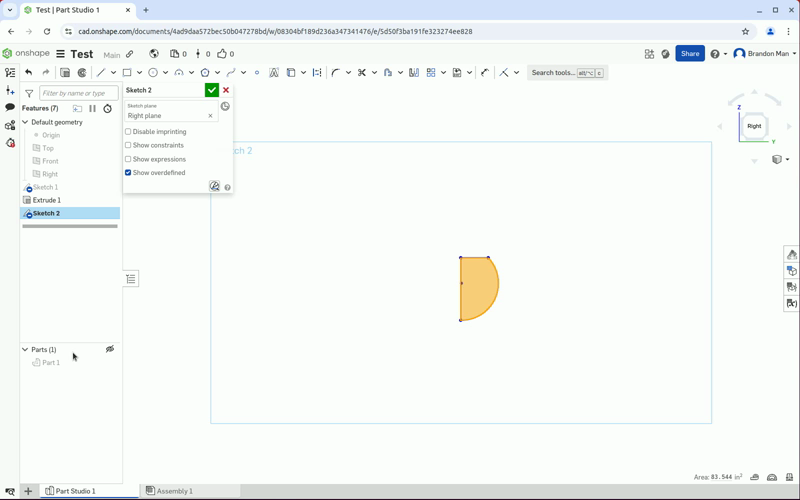
key(shift+e)
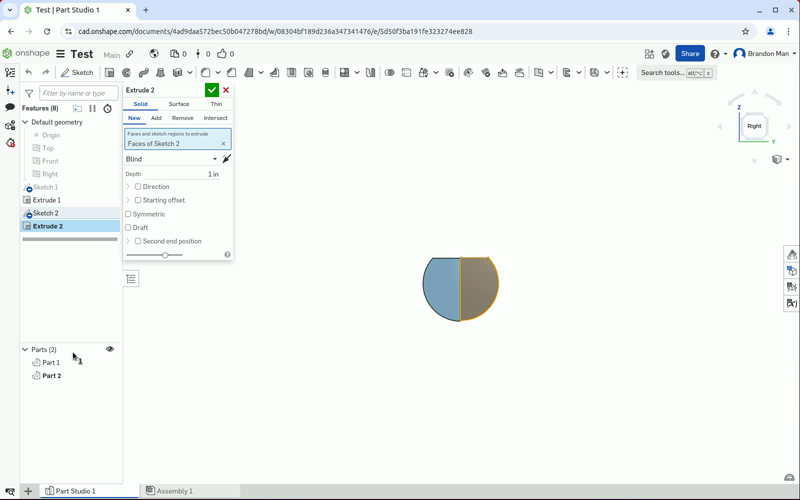
mouse_move(143, 106)
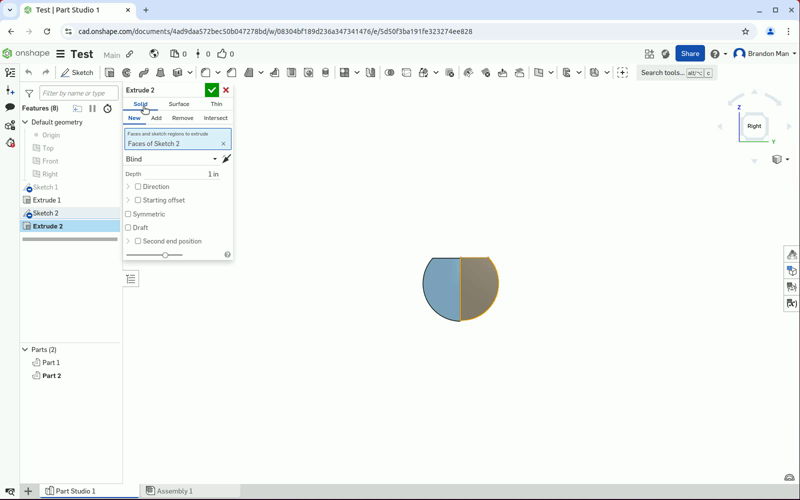
click(143, 106)
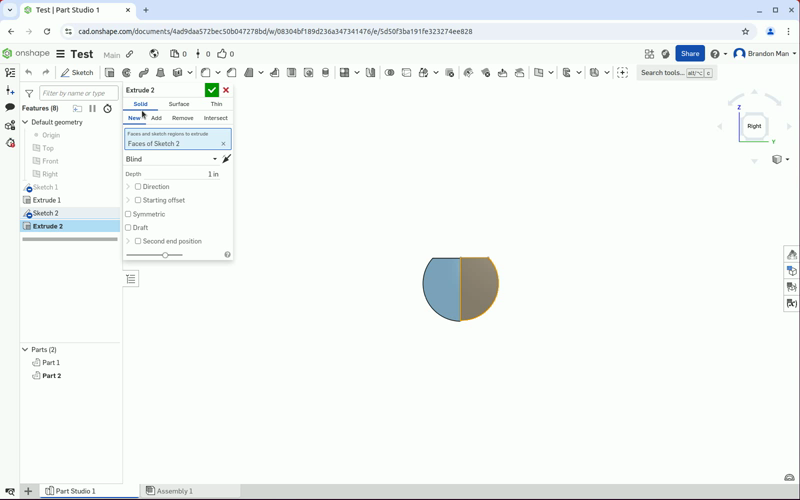
mouse_move(137, 120)
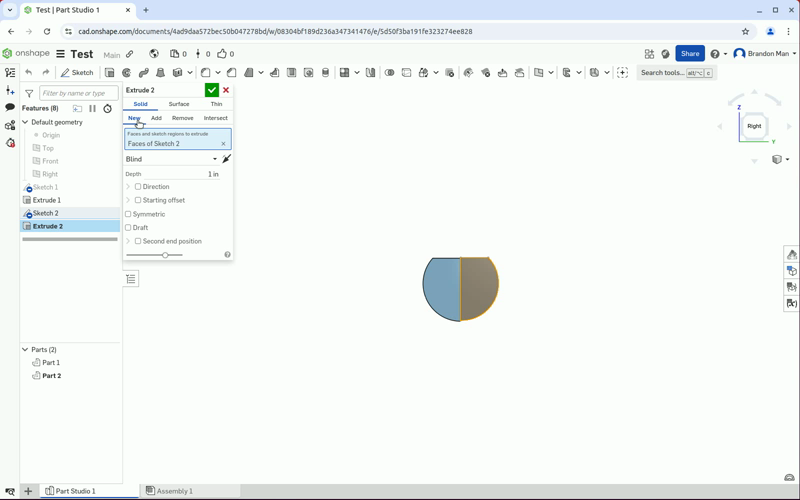
click(137, 120)
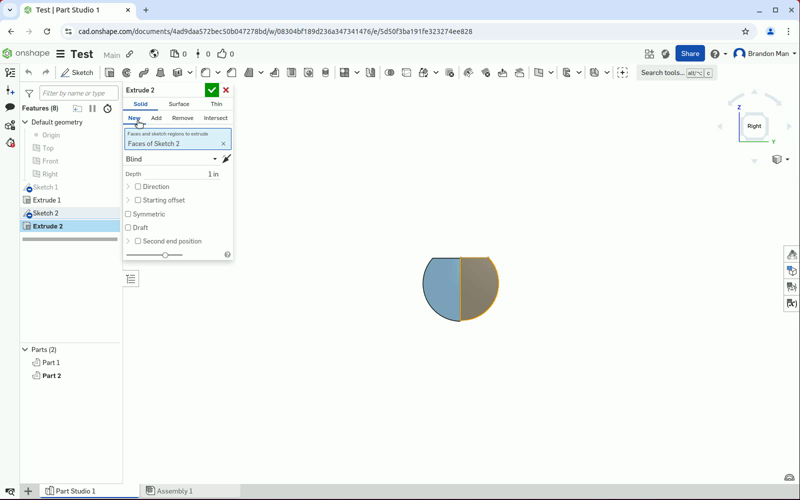
key(tab, 4)
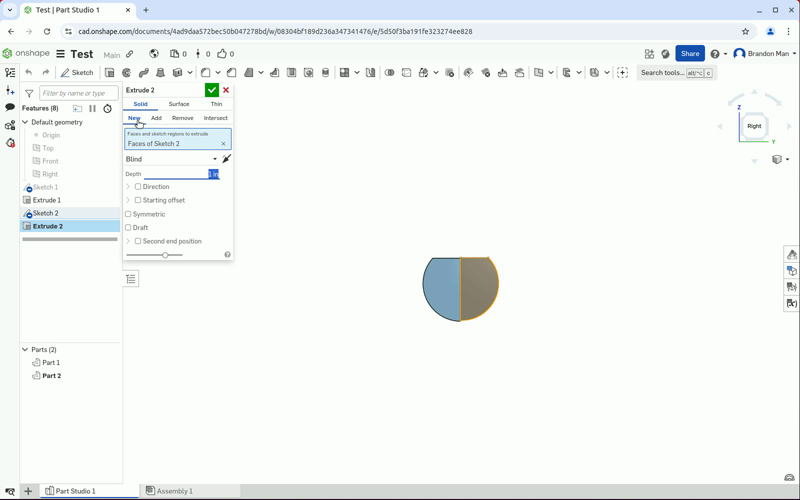
text(23.108)
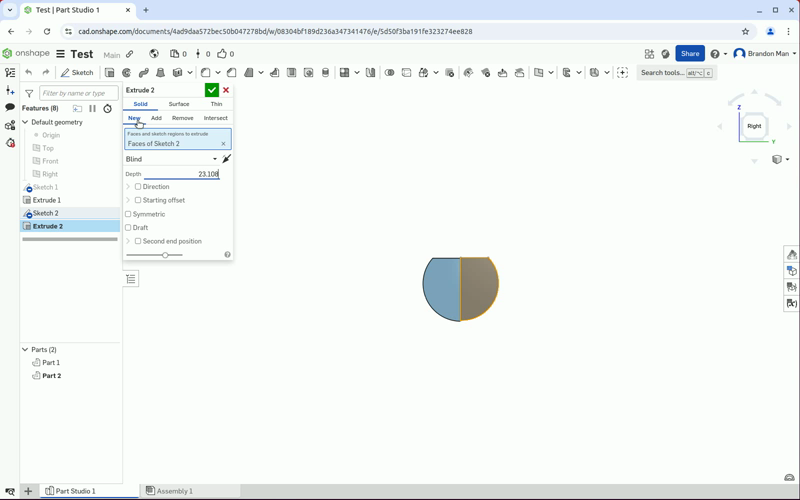
key(enter)
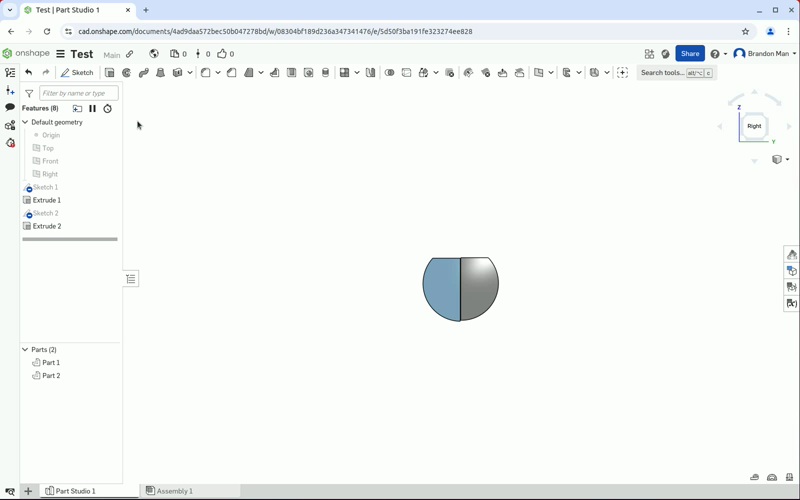
key(shift+h)
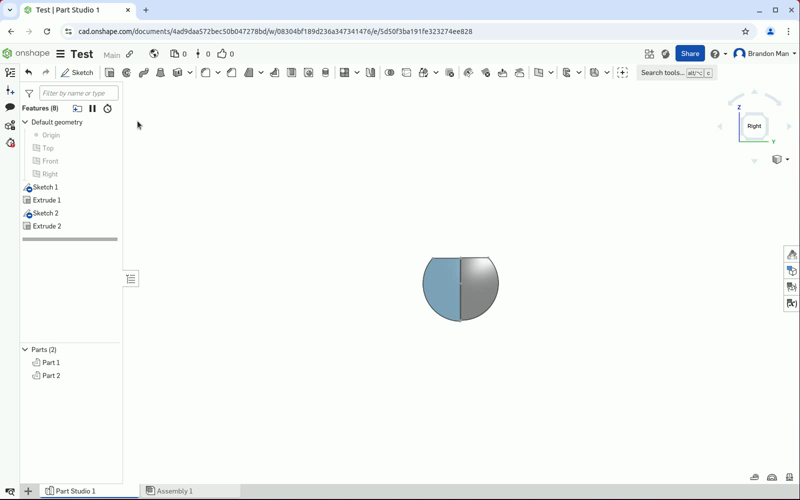
key(shift+h)
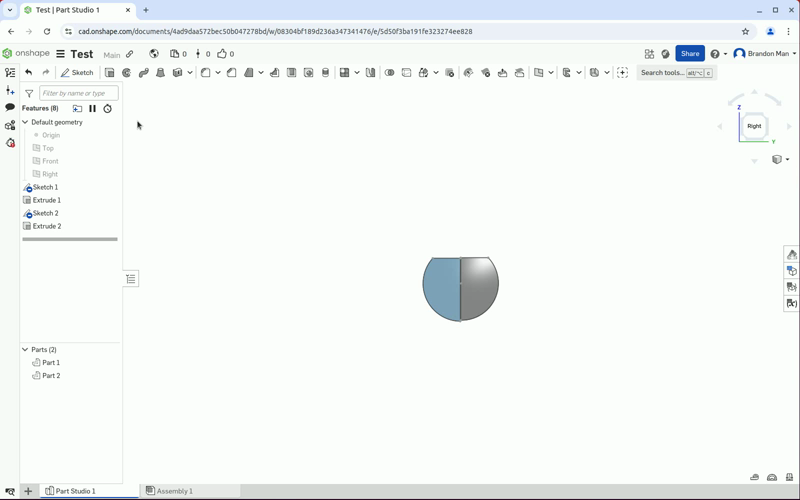
key(shift+7)
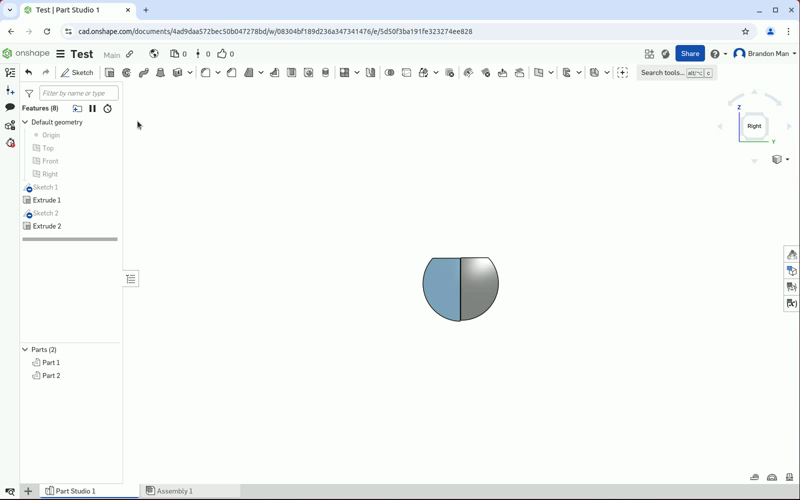
key(right, 2)
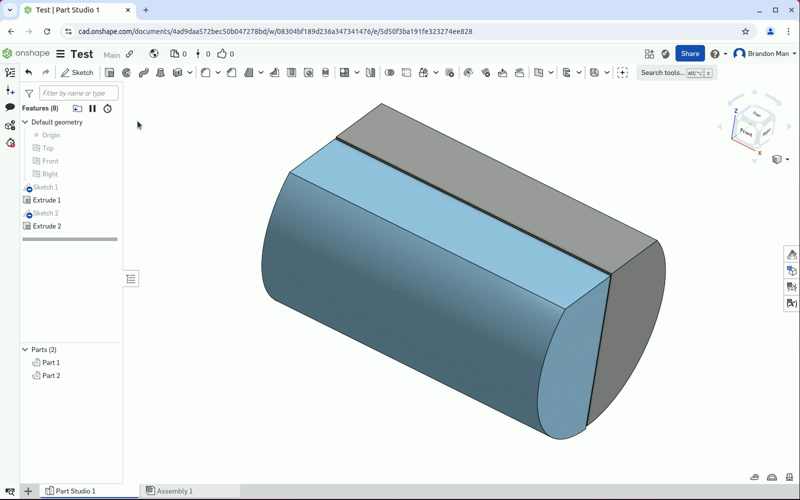
key(down, 2)
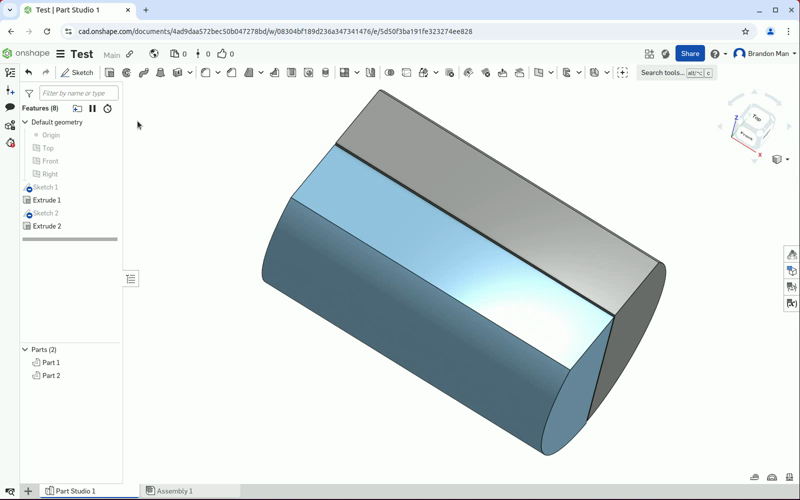
key(up, 2)
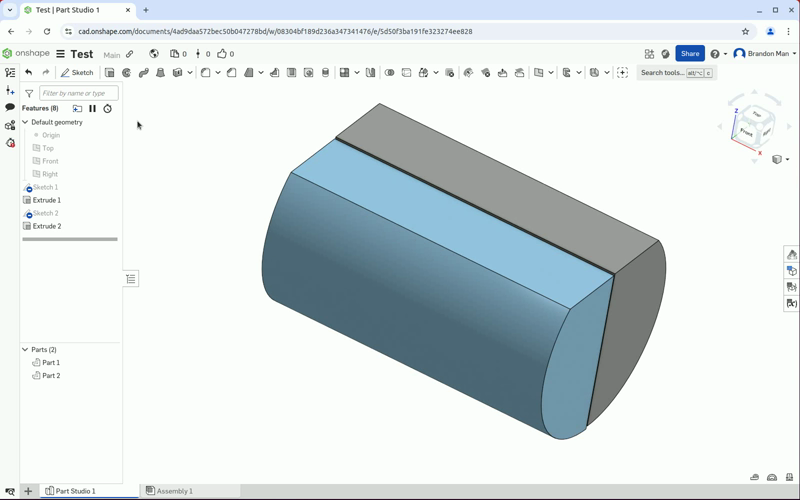
key(left, 2)
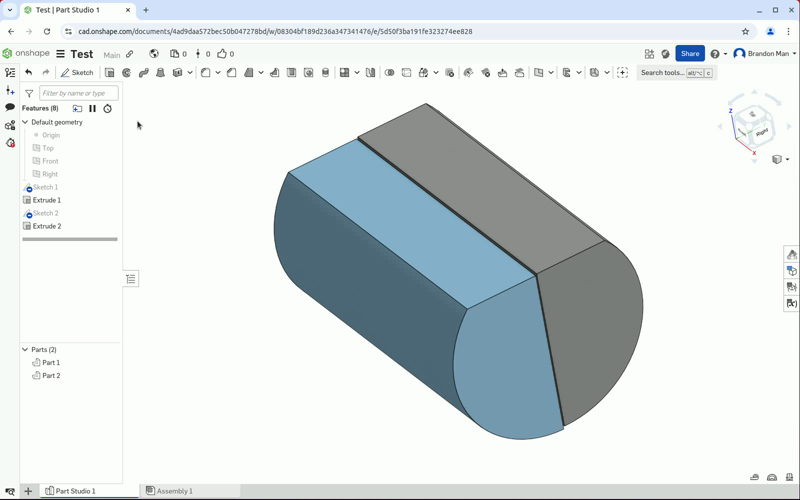
mouse_move(73, 189)
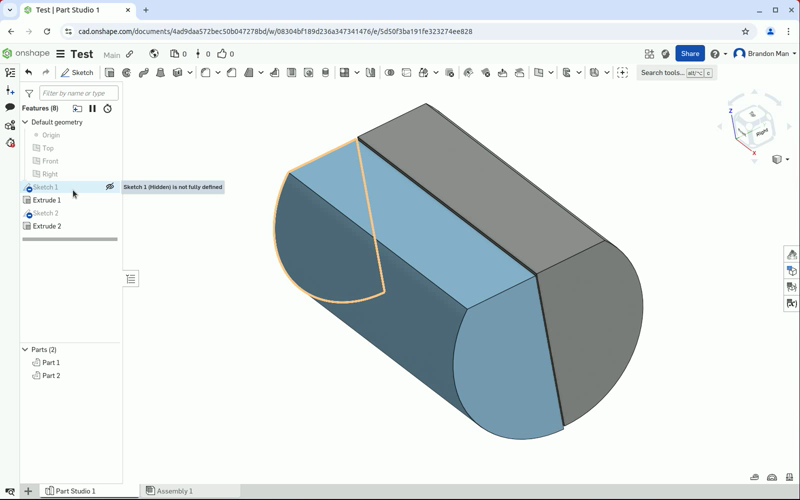
click(73, 189)